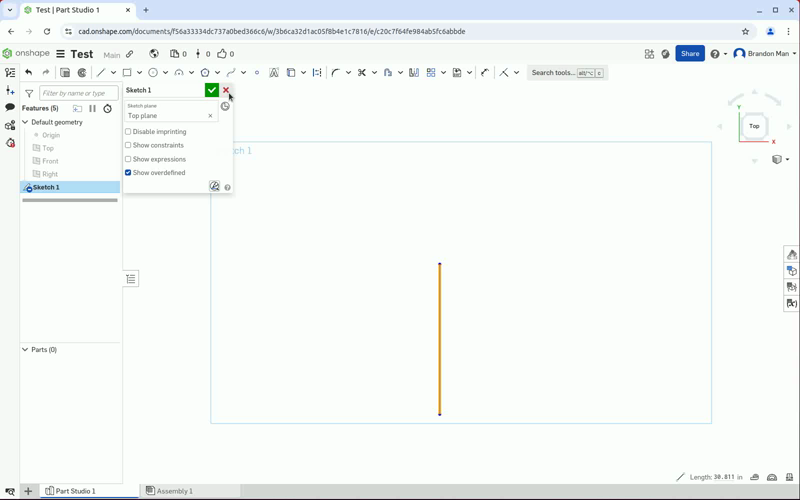
key(shift+h)
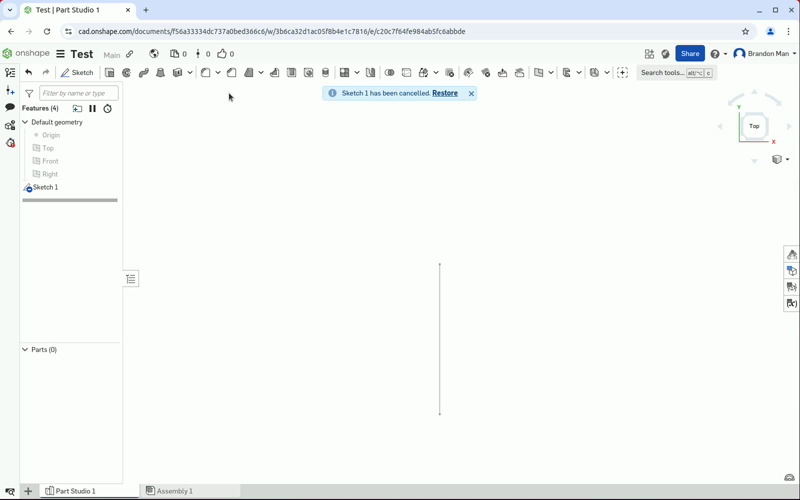
mouse_move(73, 352)
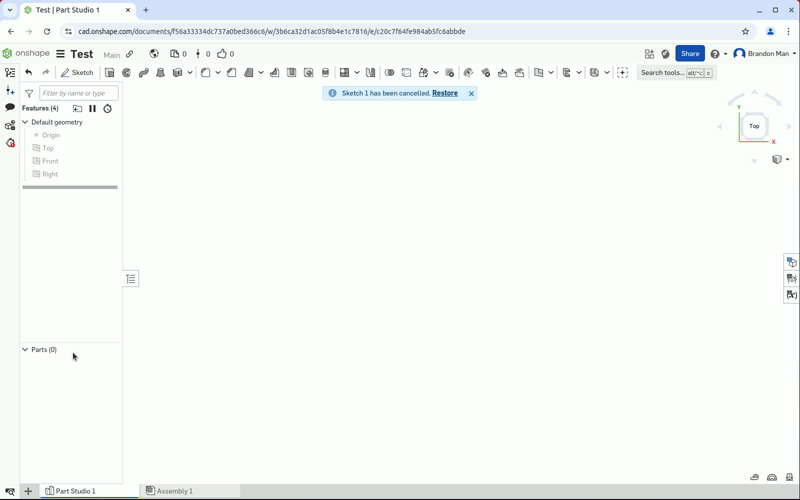
key(y)
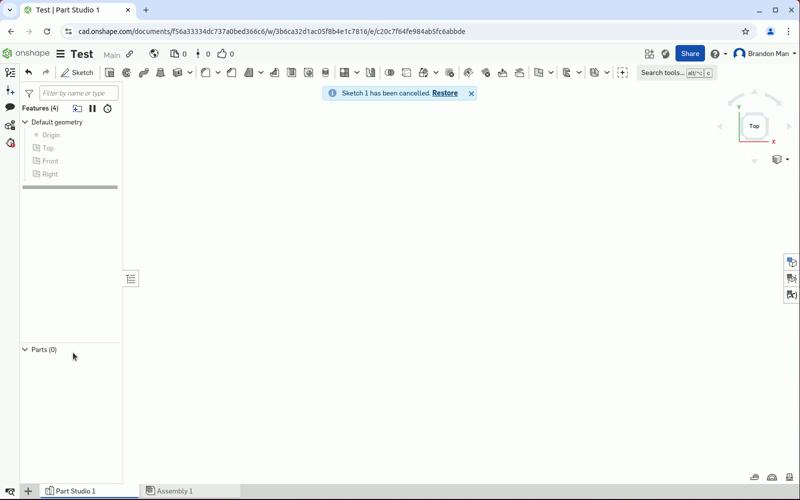
key(shift+p)
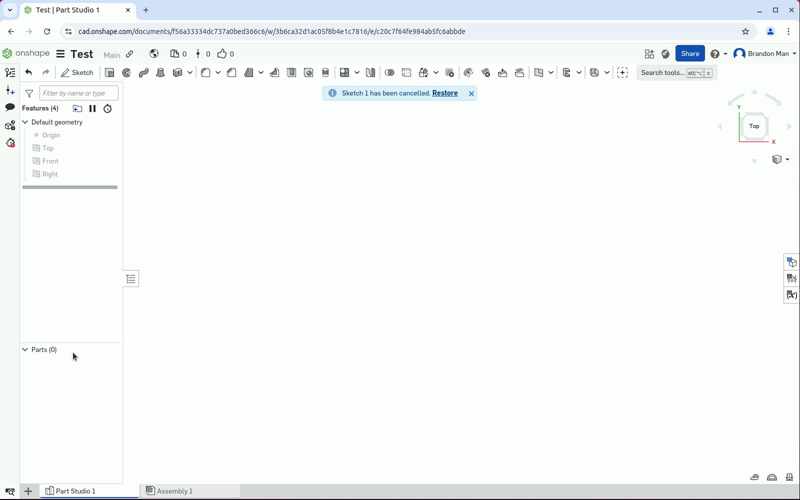
key(space)
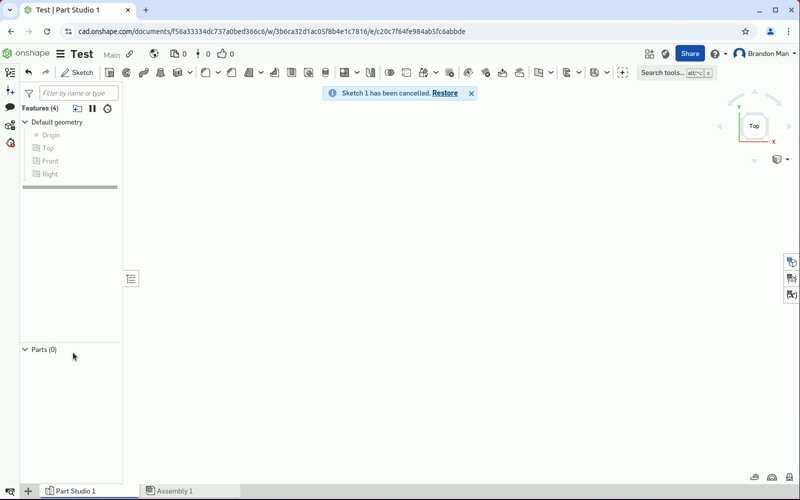
key_down(shift)
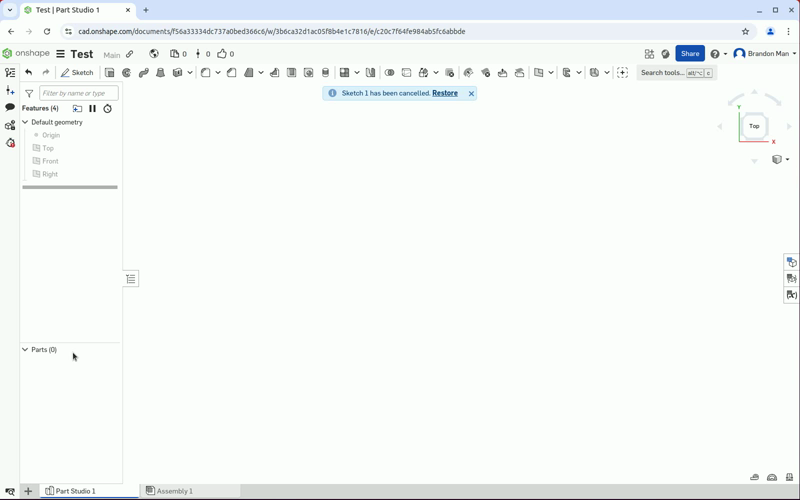
key(up)
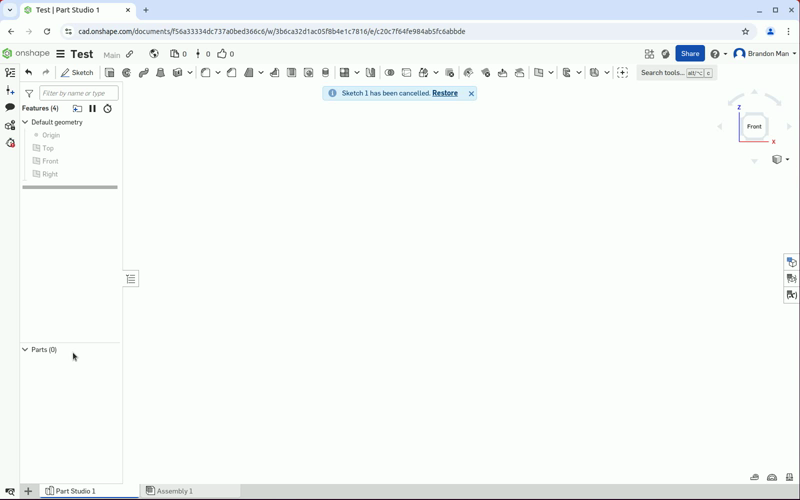
key_up(shift)
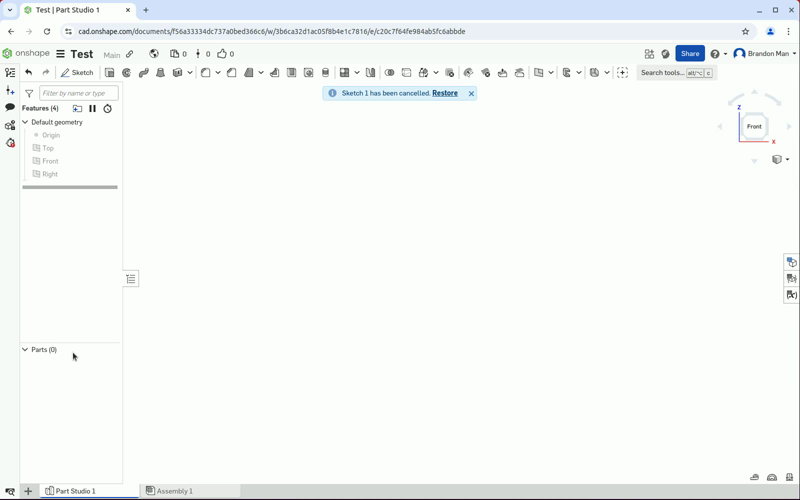
mouse_move(73, 352)
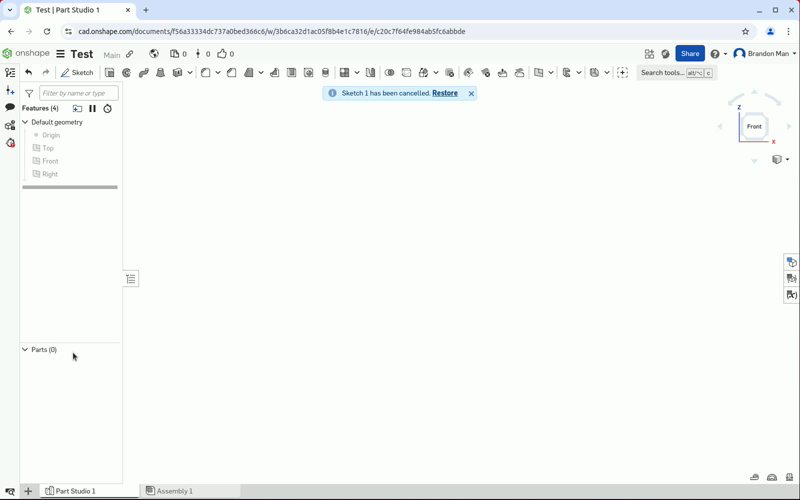
key(shift+y)
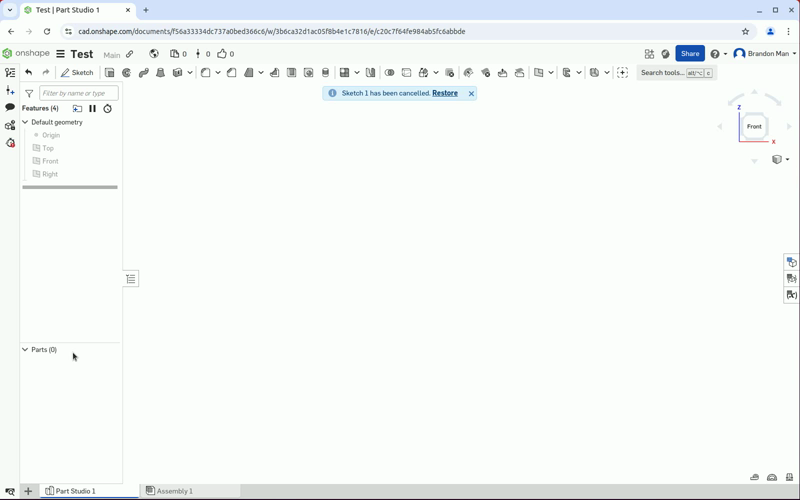
key(shift+s)
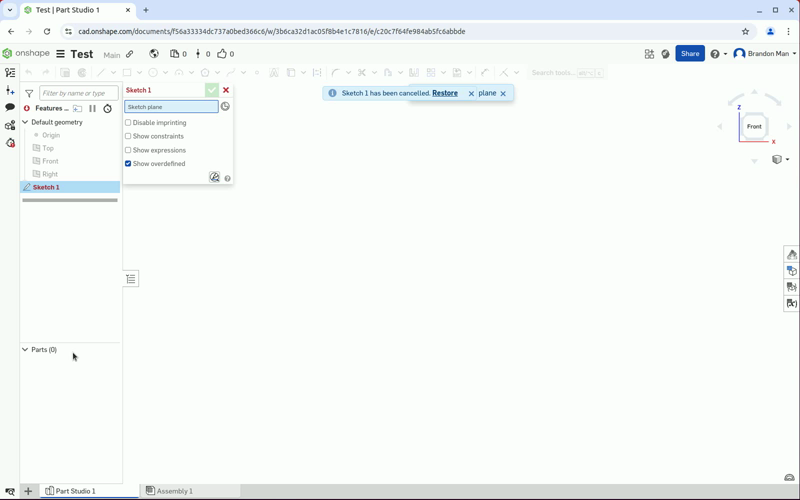
mouse_move(73, 163)
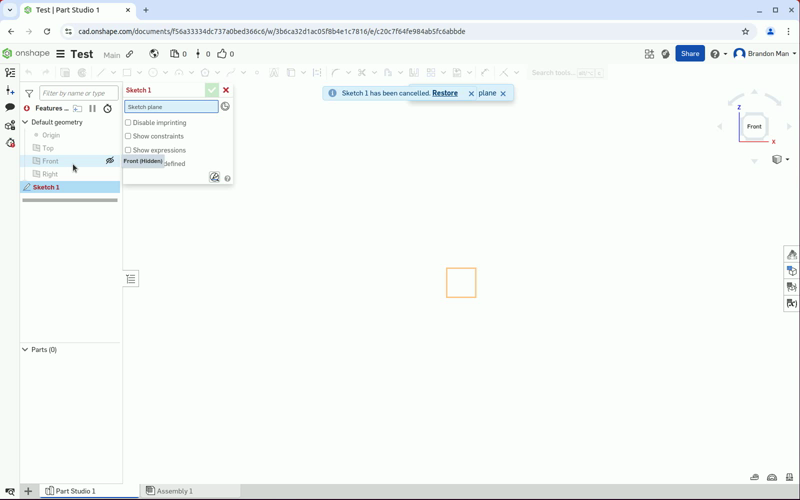
click(73, 163)
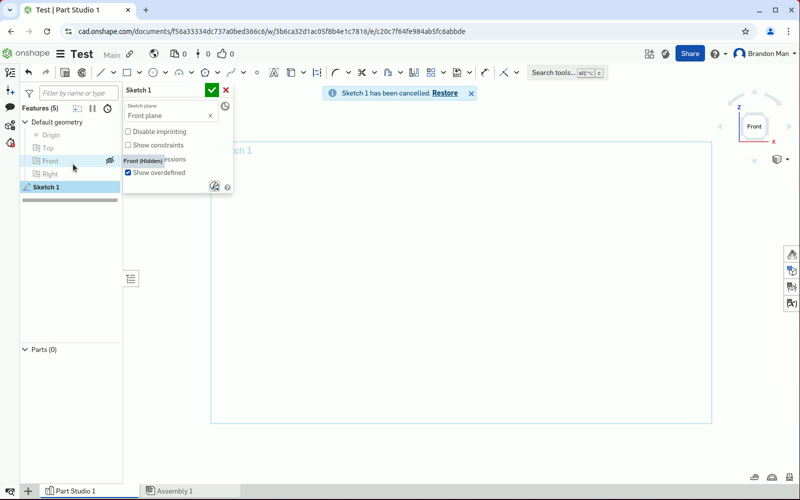
mouse_move(73, 352)
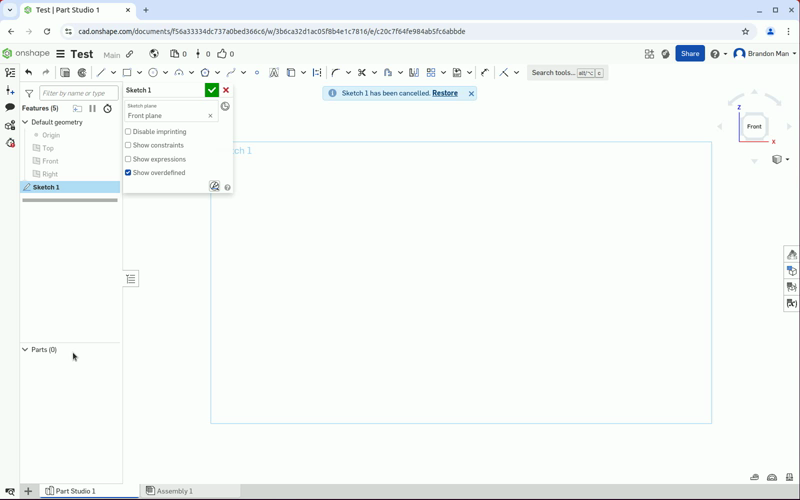
key(y)
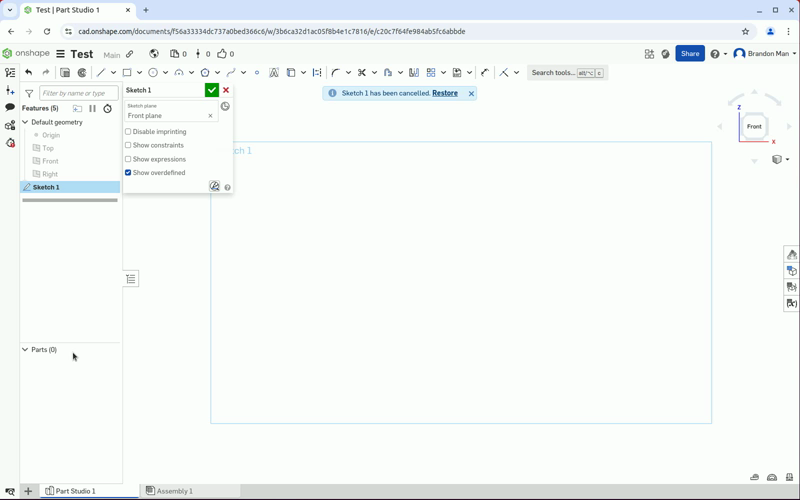
key(l)
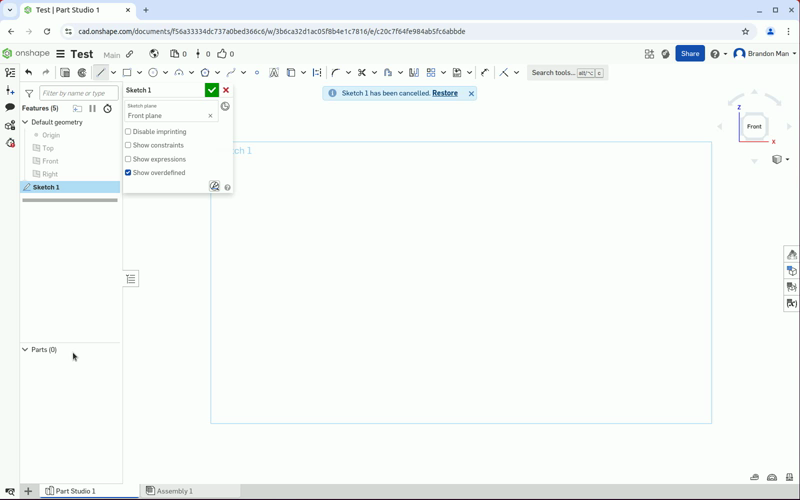
key_down(shift)
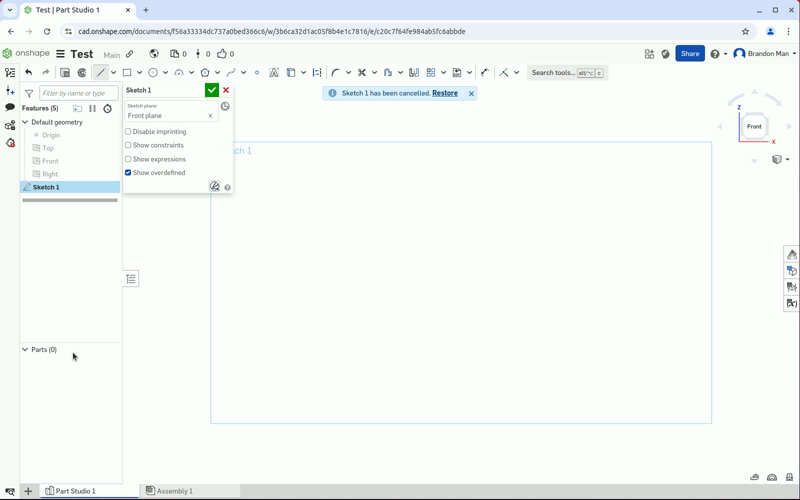
mouse_move(498, 264)
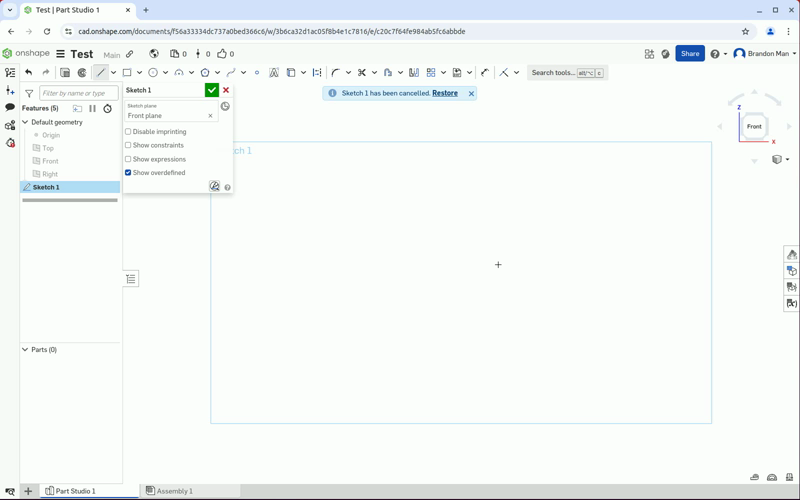
click(498, 264)
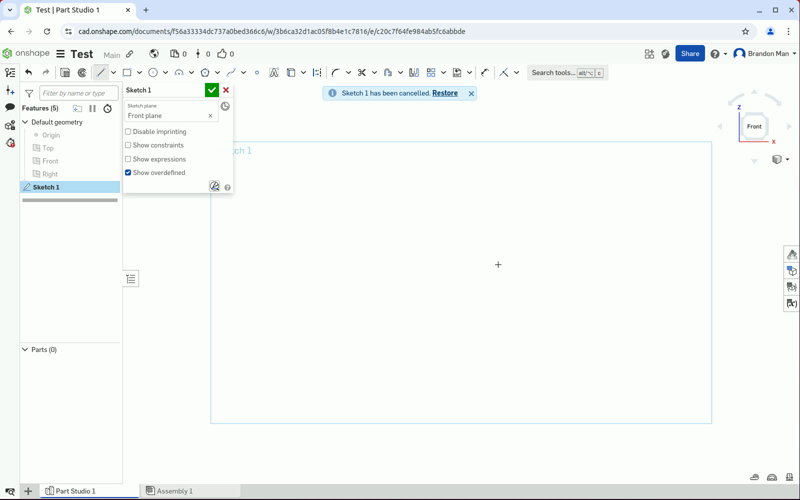
key_up(shift)
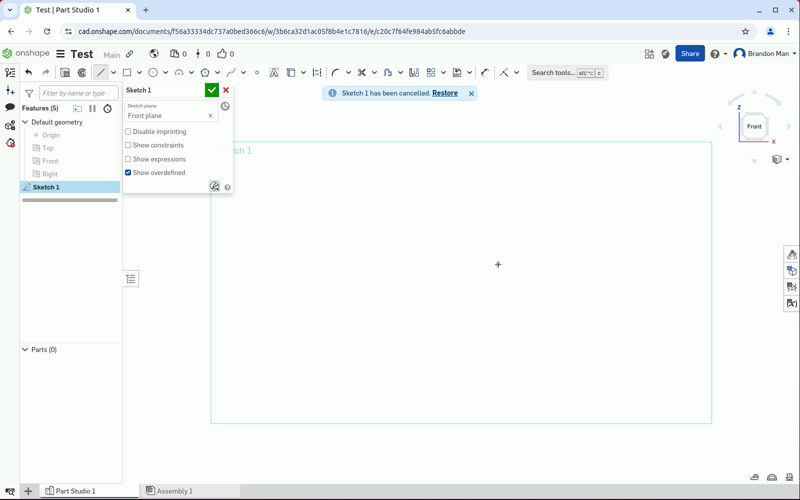
key_down(shift)
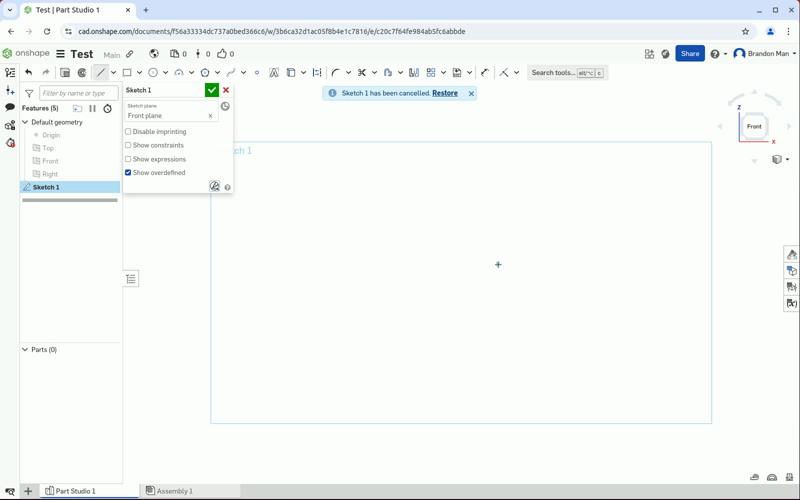
mouse_move(573, 264)
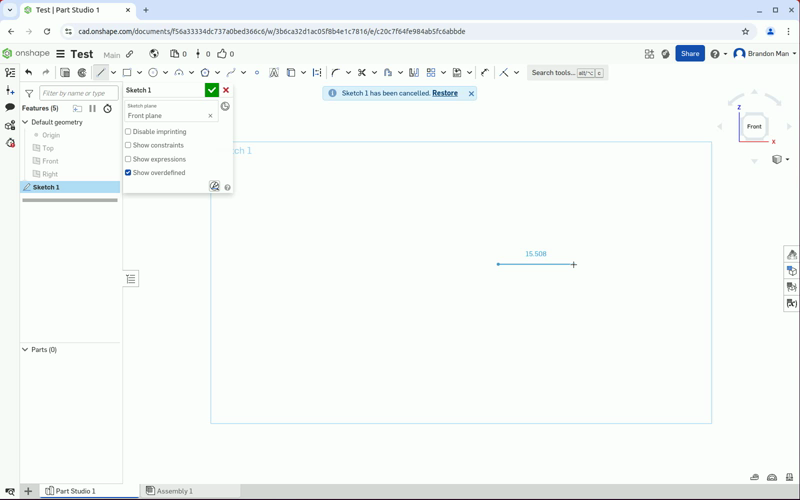
click(573, 264)
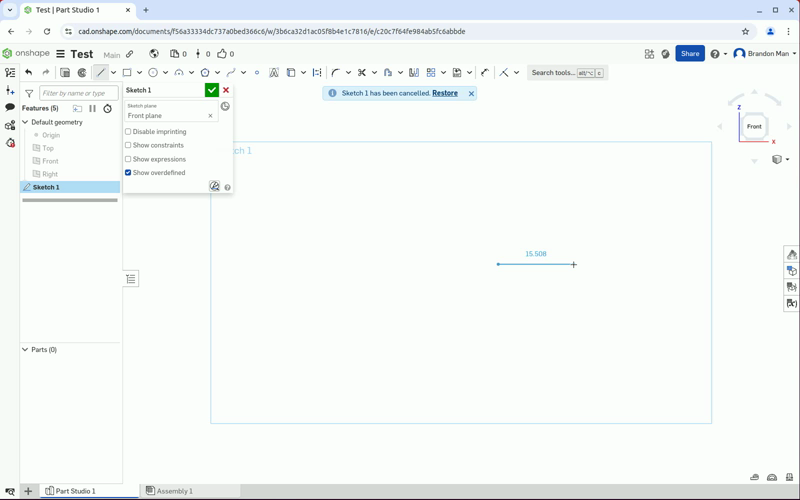
key_up(shift)
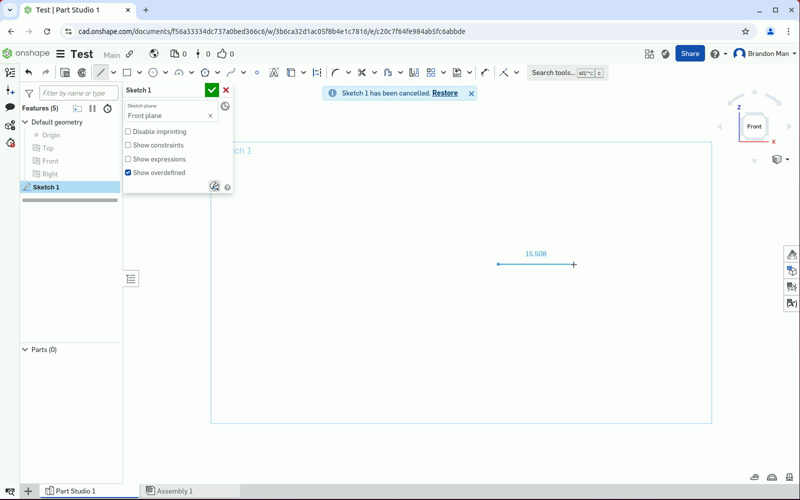
key_down(shift)
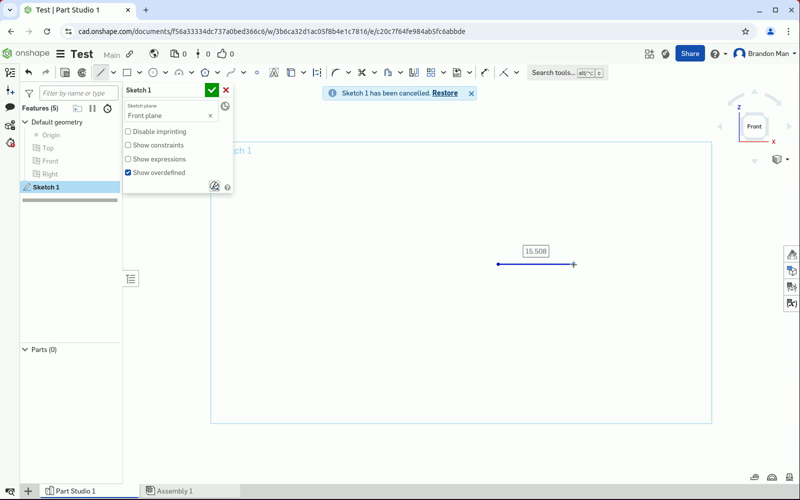
mouse_move(589, 264)
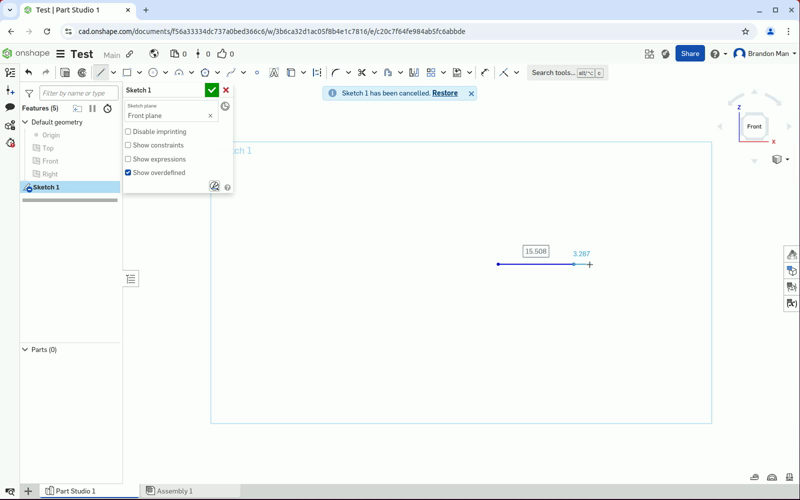
mouse_move(573, 226)
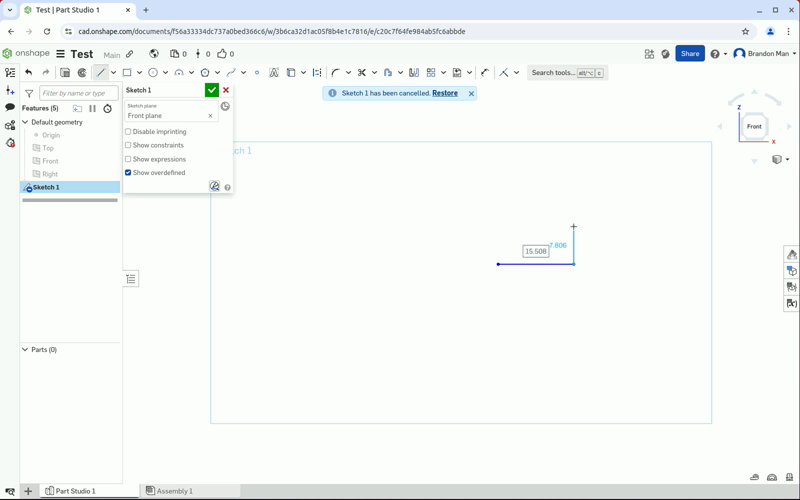
click(573, 226)
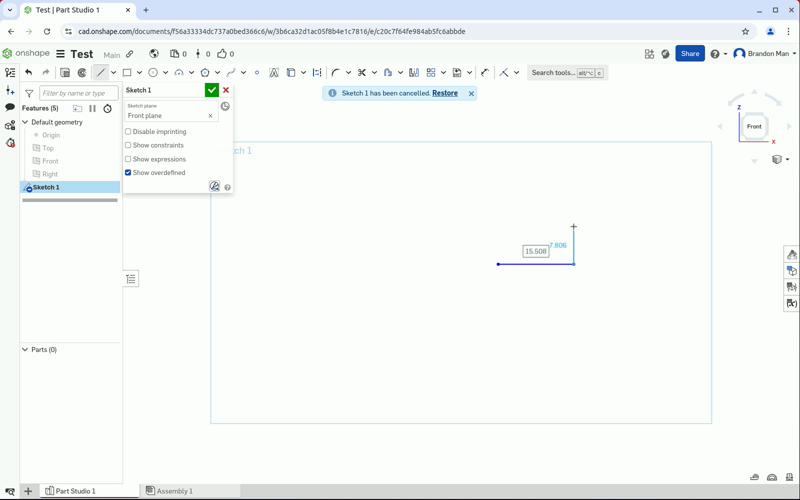
key_up(shift)
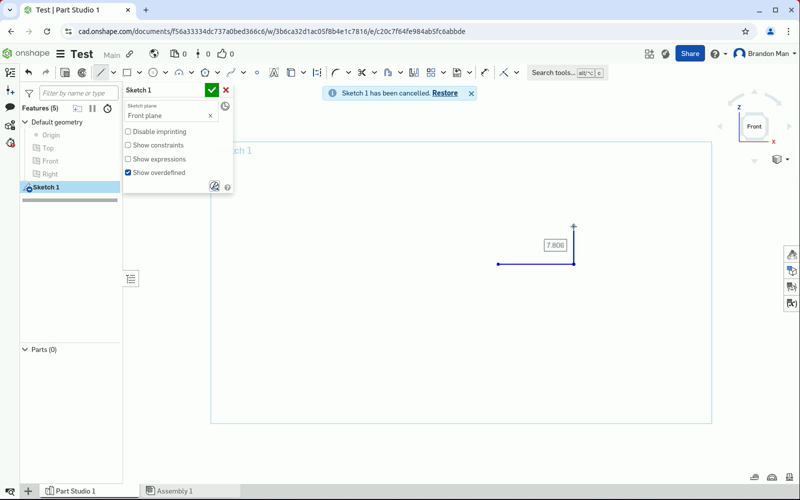
key_down(shift)
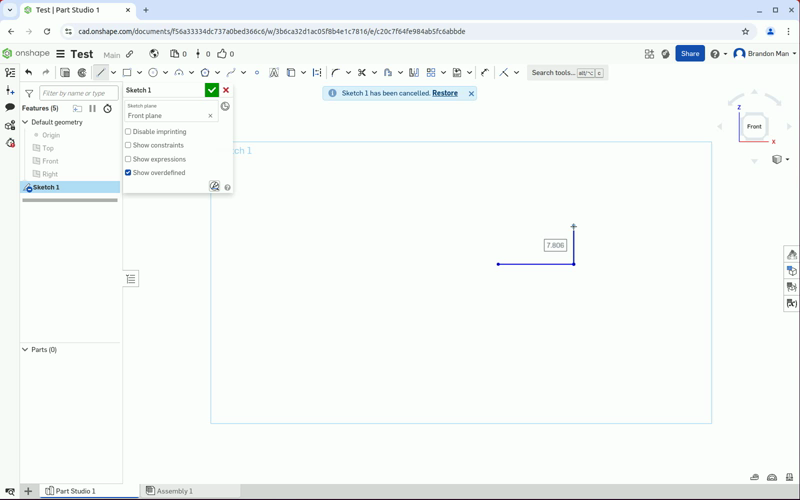
mouse_move(498, 226)
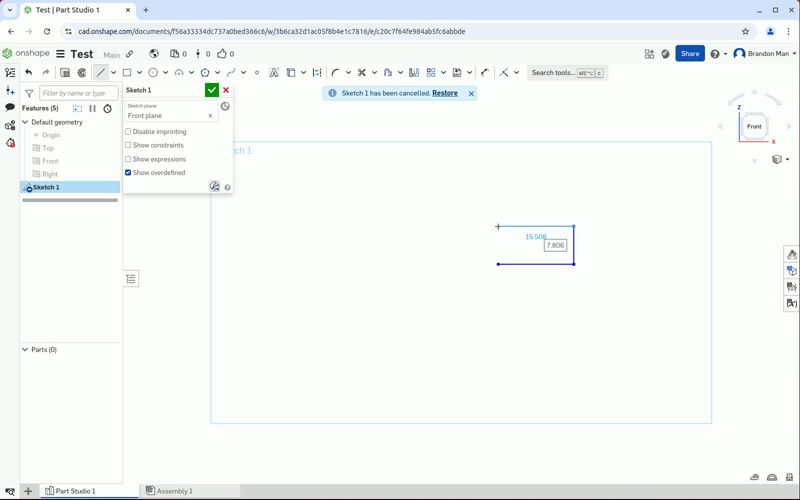
click(498, 226)
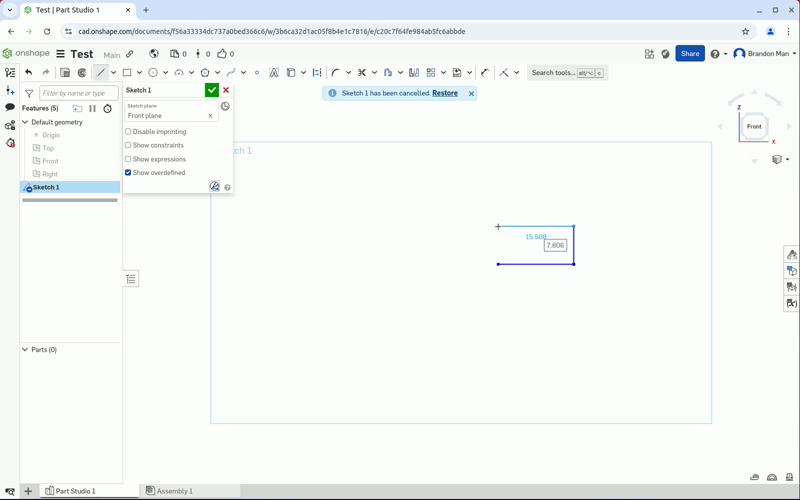
key_up(shift)
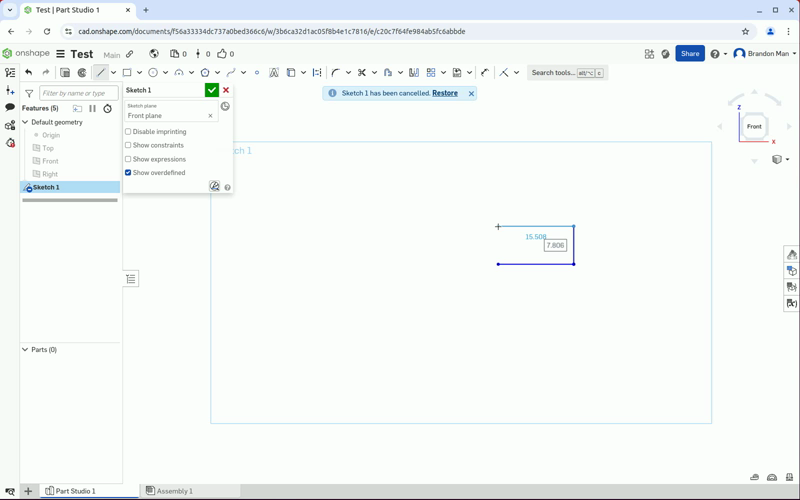
mouse_move(528, 226)
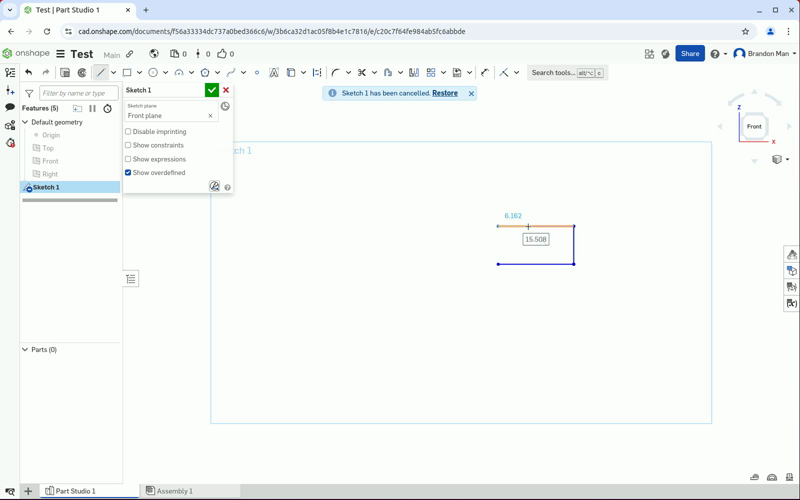
key_down(shift)
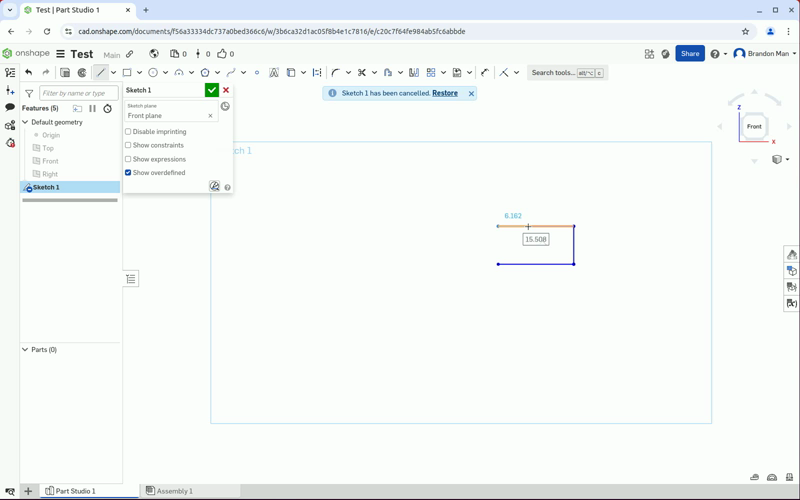
mouse_move(498, 264)
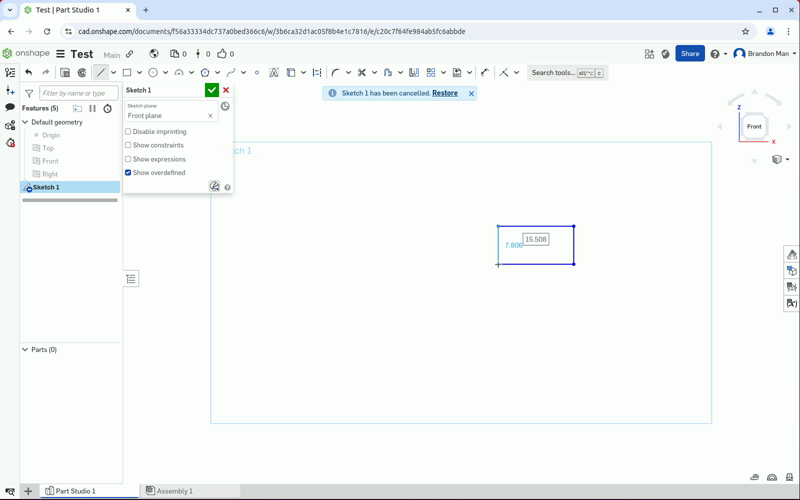
key_up(shift)
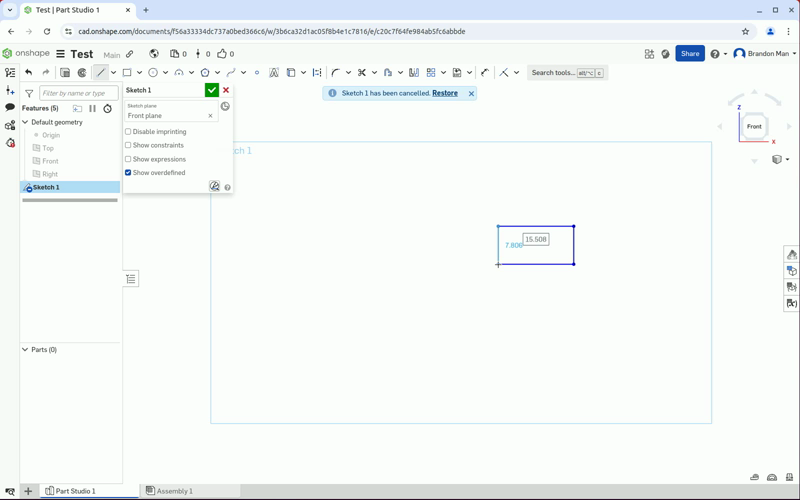
click(498, 264)
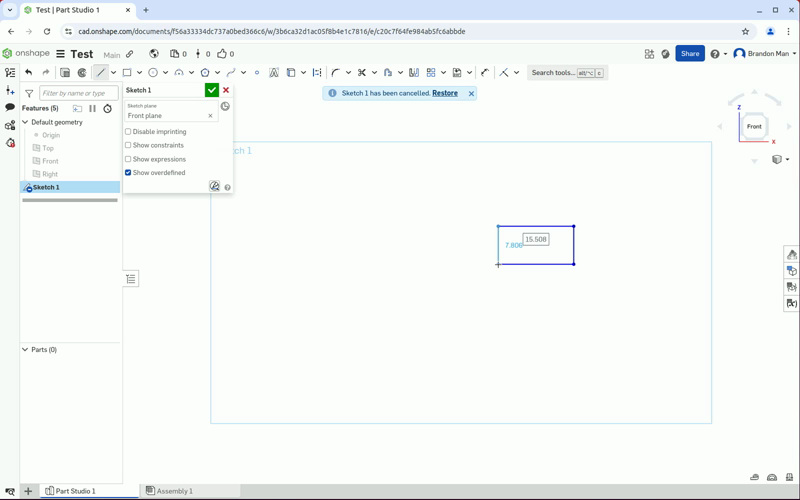
key(esc)
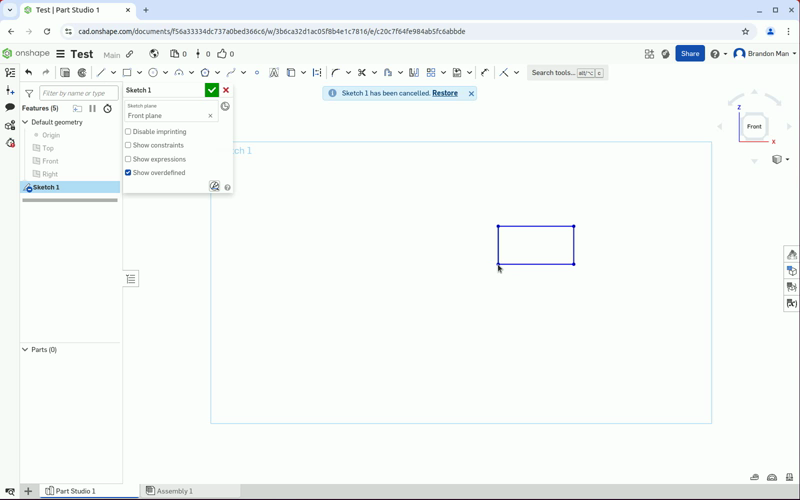
mouse_move(547, 230)
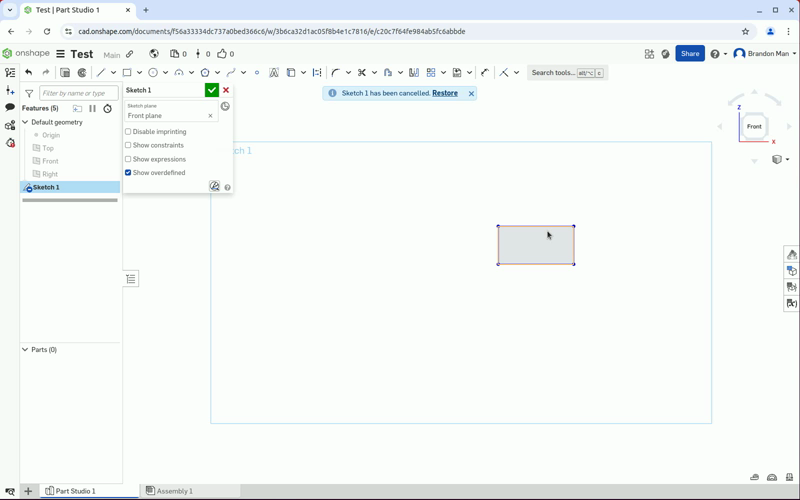
click(547, 230)
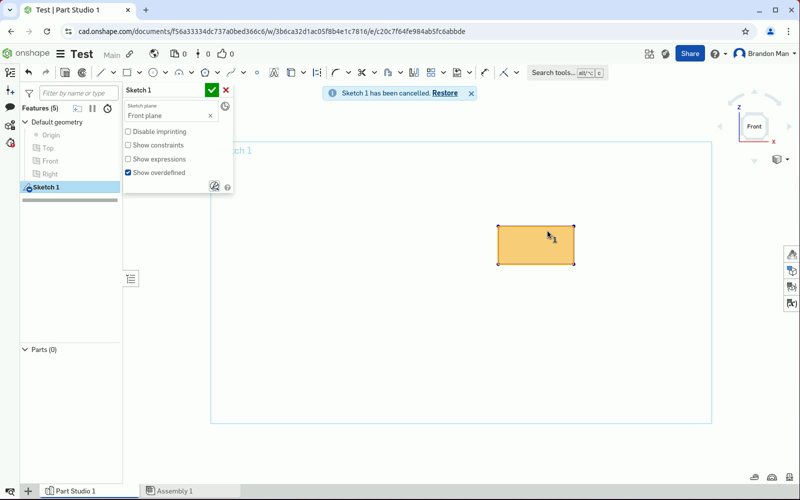
mouse_move(73, 352)
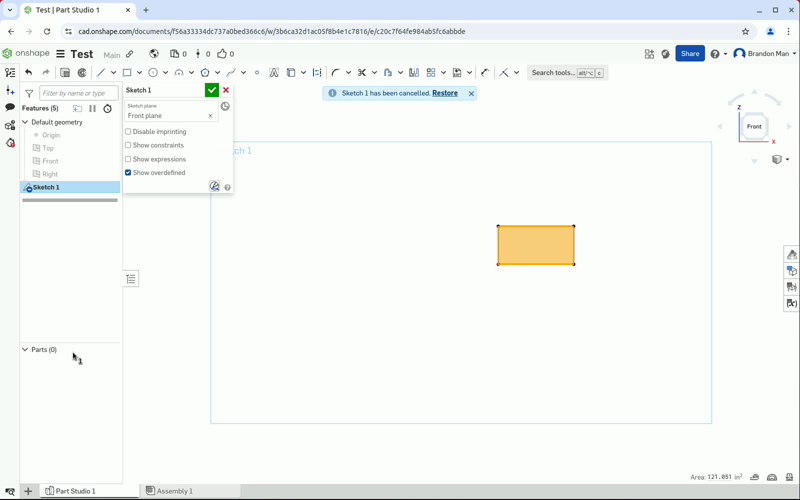
key(shift+y)
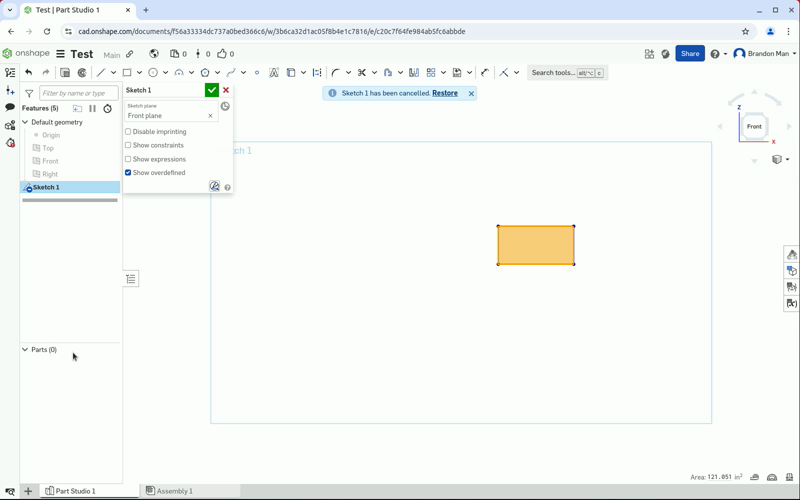
key(shift+e)
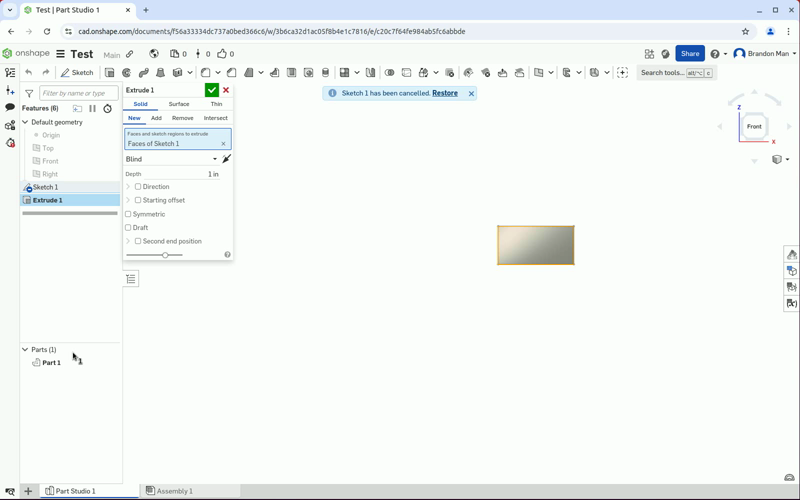
mouse_move(143, 106)
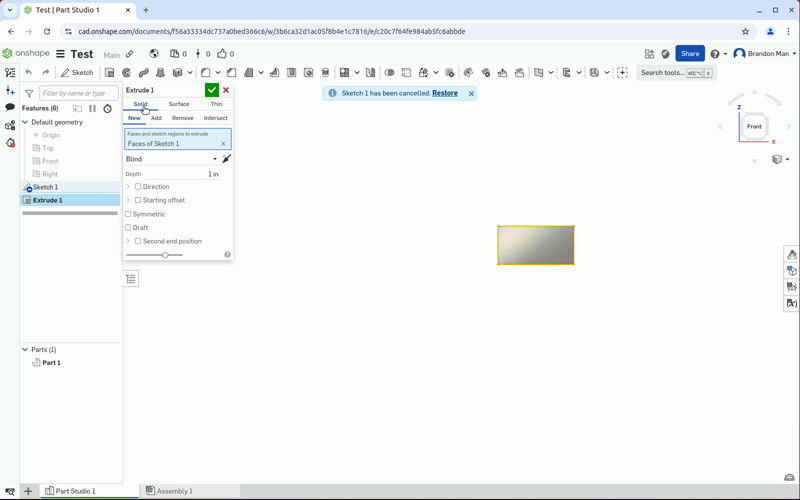
click(143, 106)
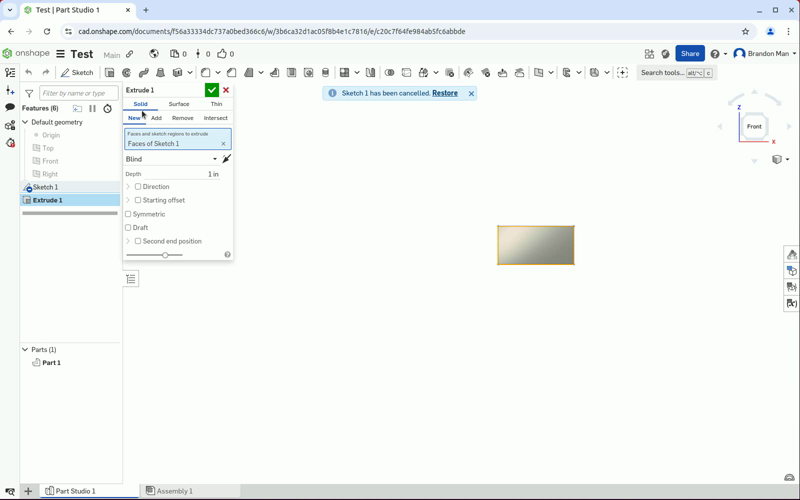
mouse_move(137, 120)
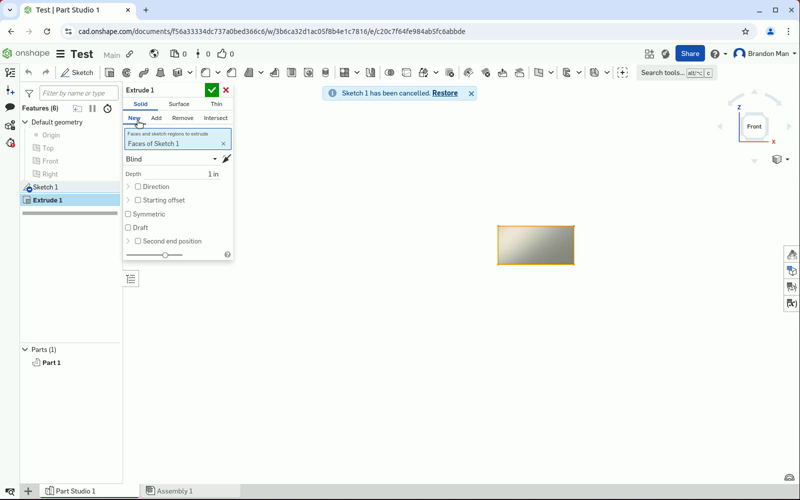
click(137, 120)
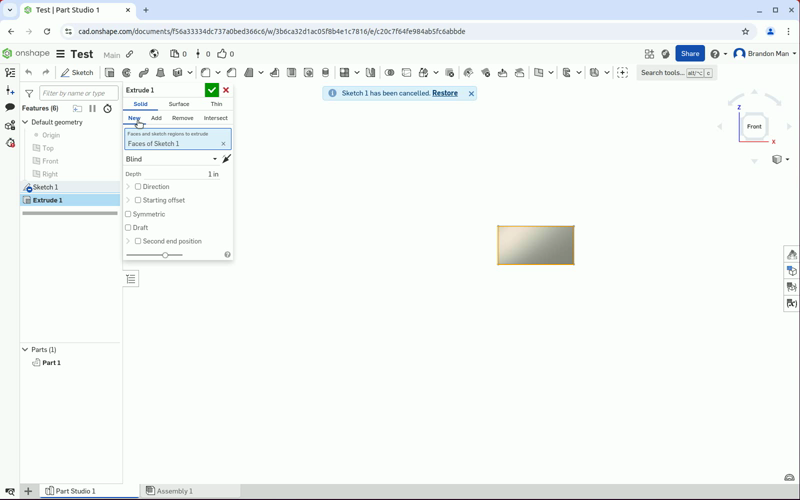
key(tab, 4)
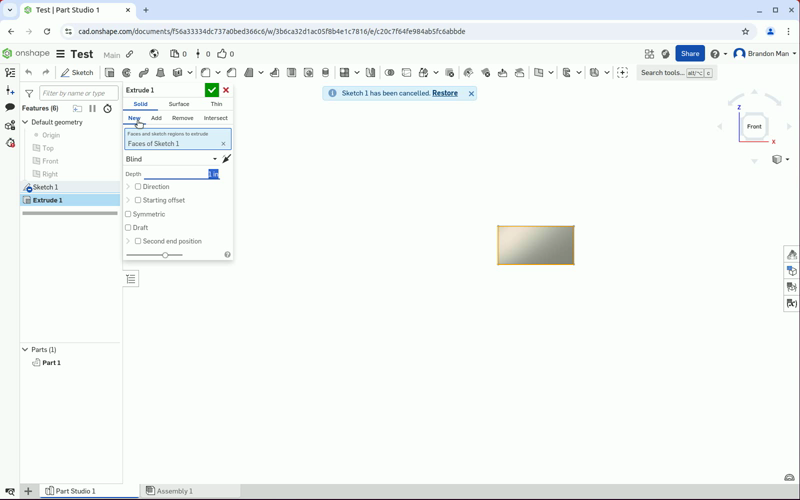
text(3.851)
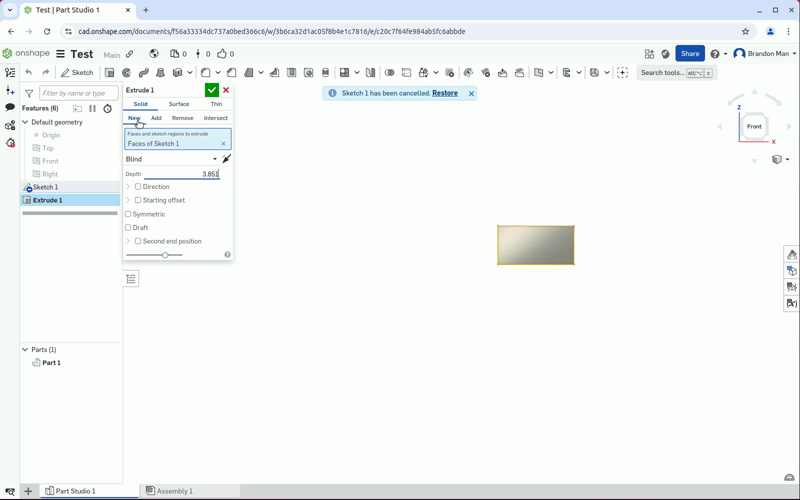
key(enter)
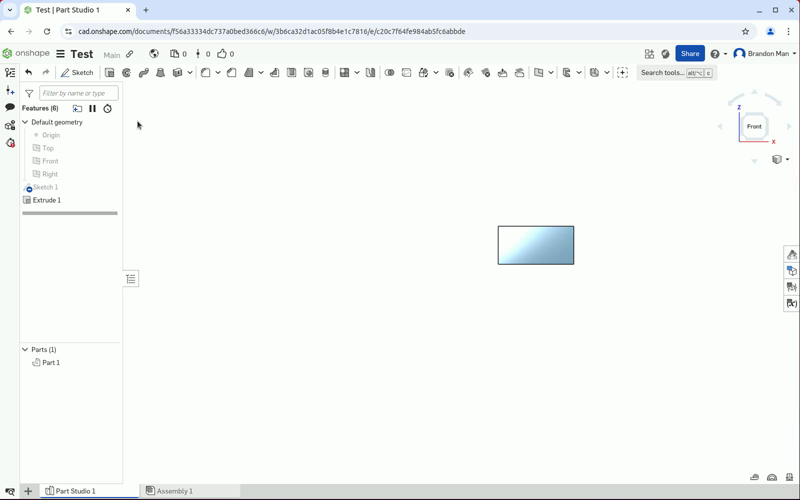
key(shift+h)
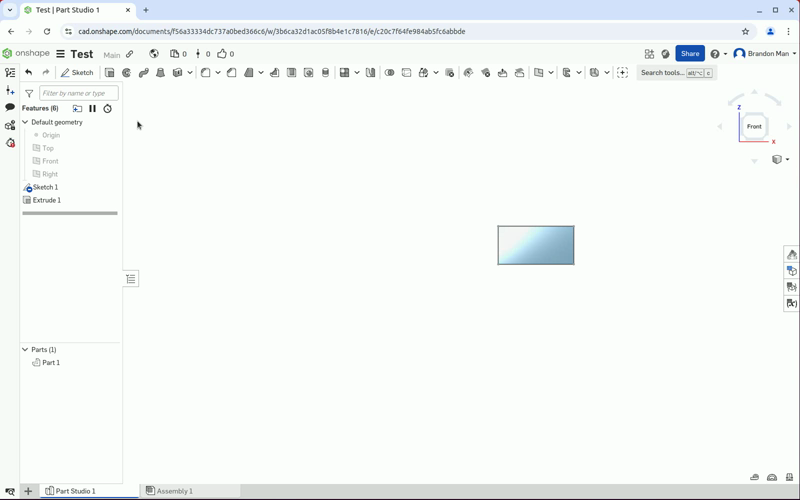
key(shift+h)
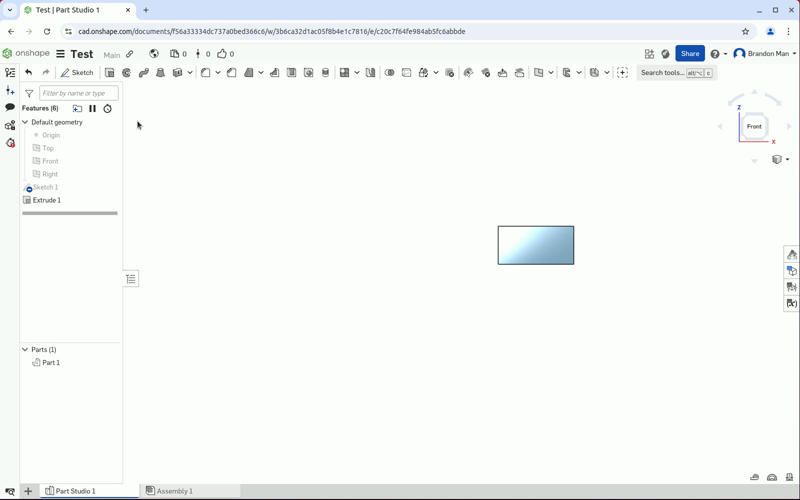
mouse_move(73, 189)
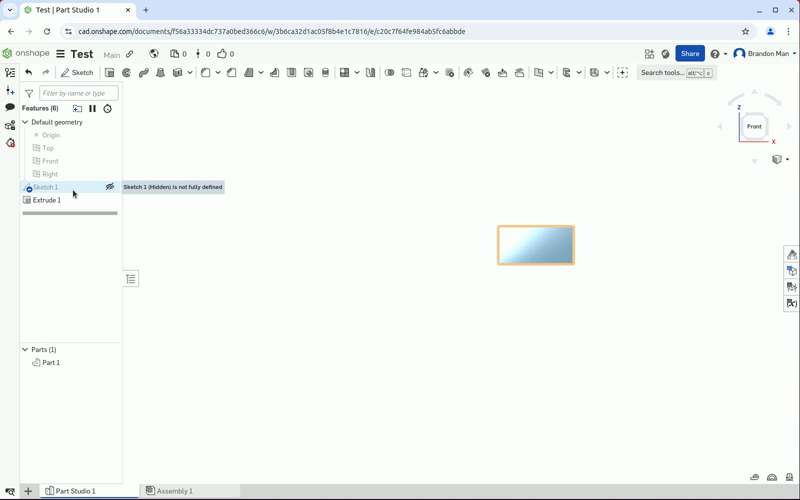
click(73, 189)
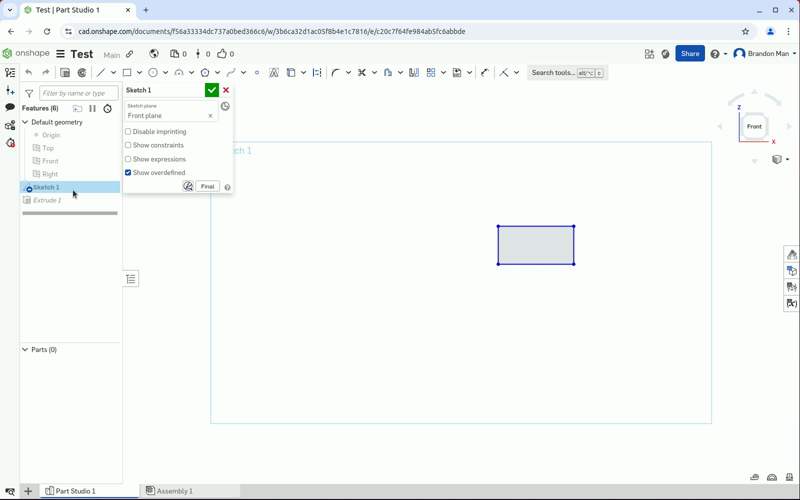
mouse_move(229, 92)
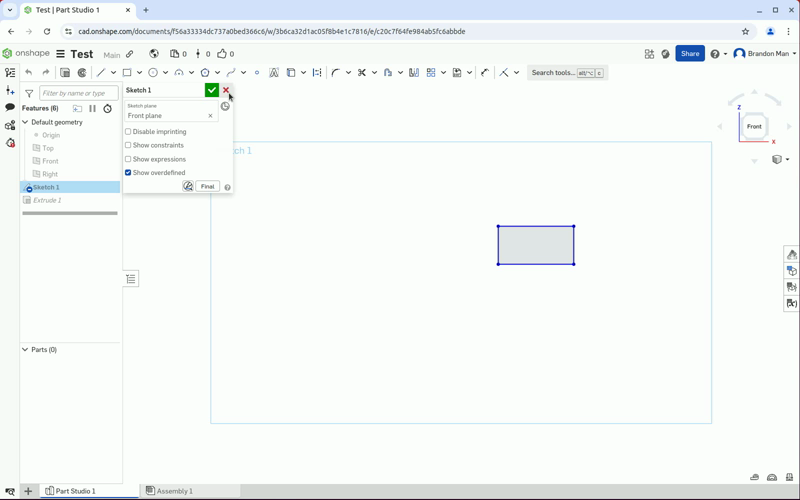
click(229, 92)
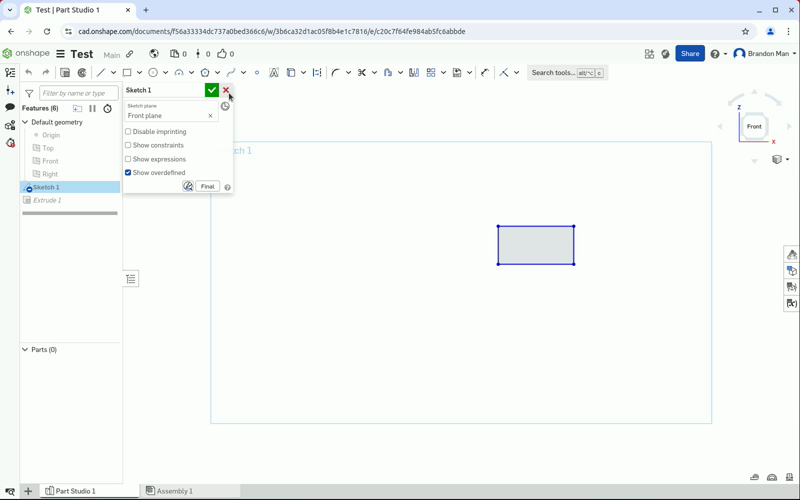
key(shift+s)
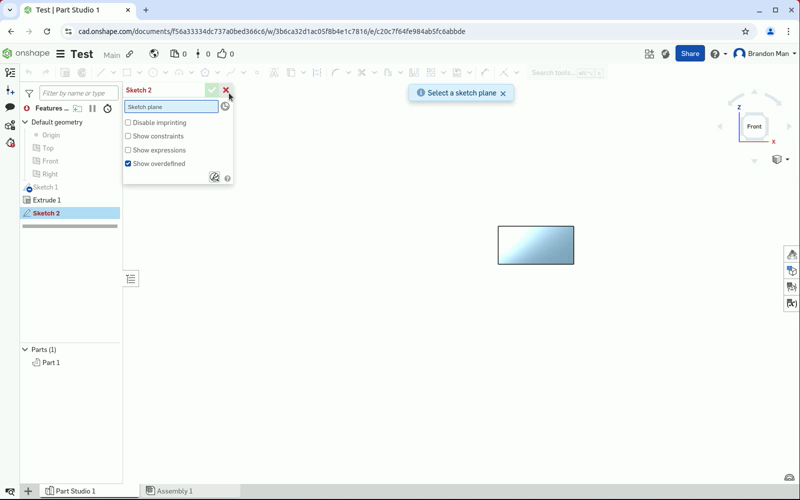
mouse_move(73, 163)
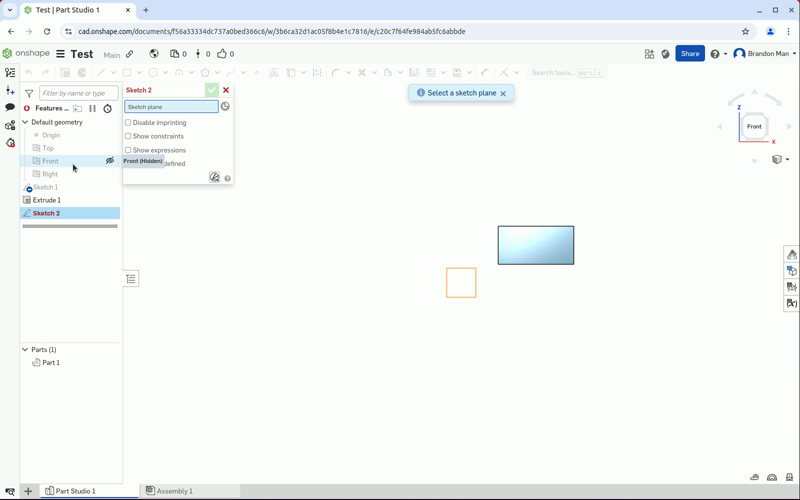
click(73, 163)
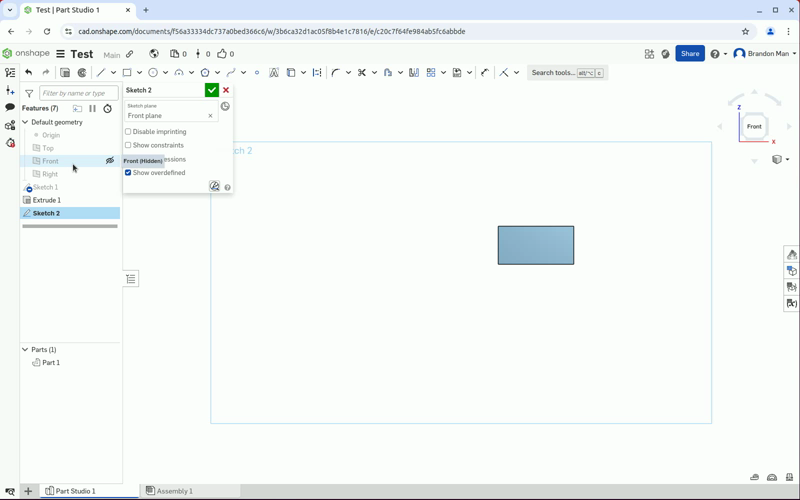
mouse_move(73, 352)
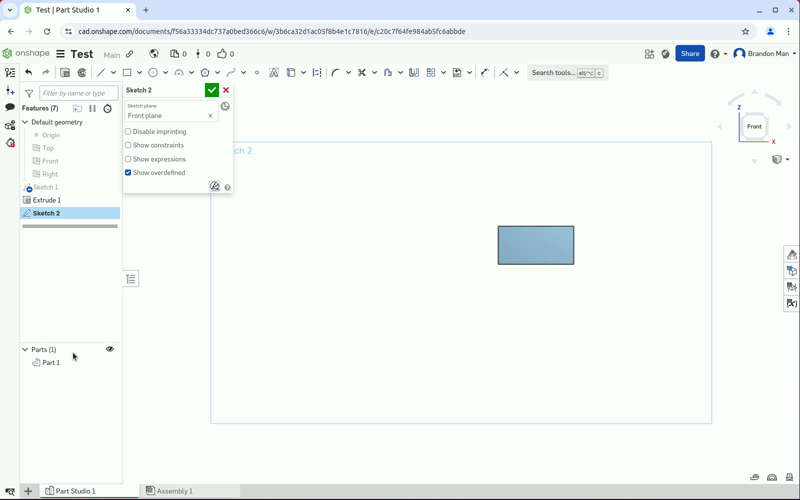
key(y)
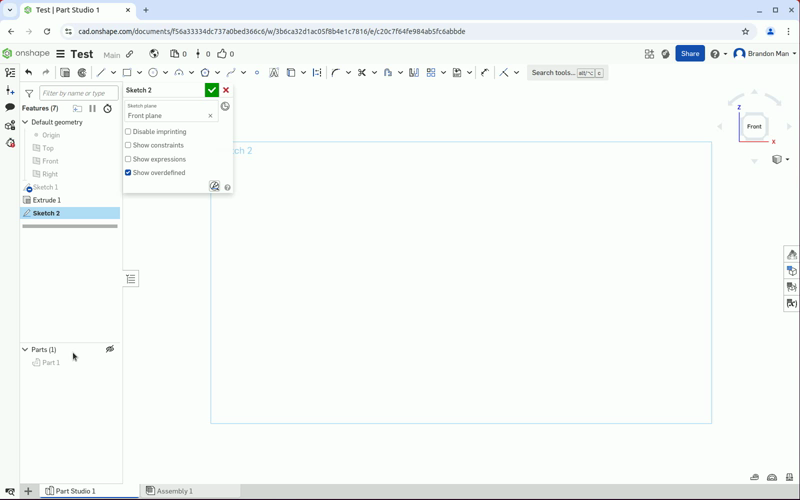
key(l)
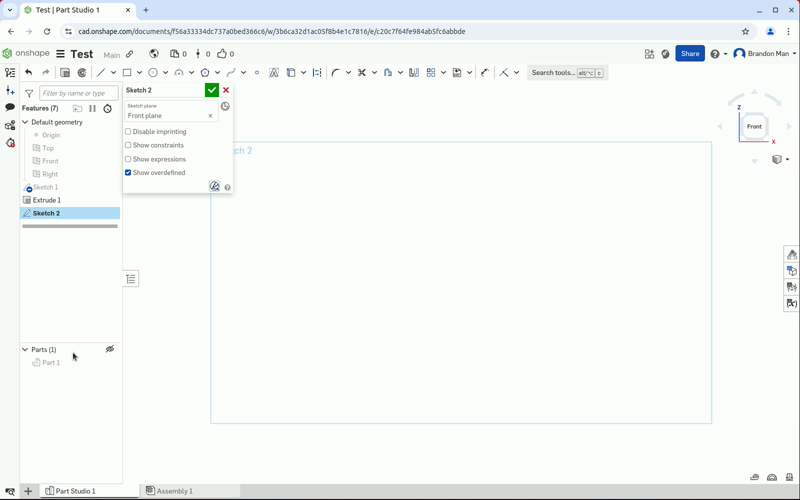
key_down(shift)
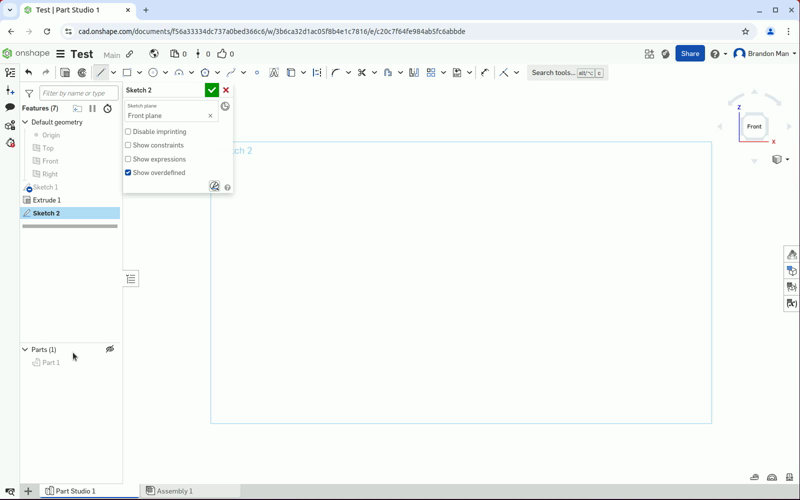
mouse_move(460, 282)
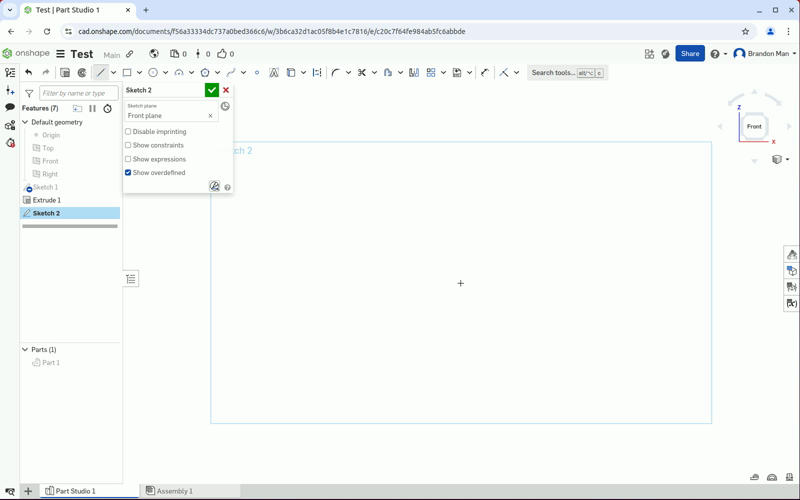
click(460, 282)
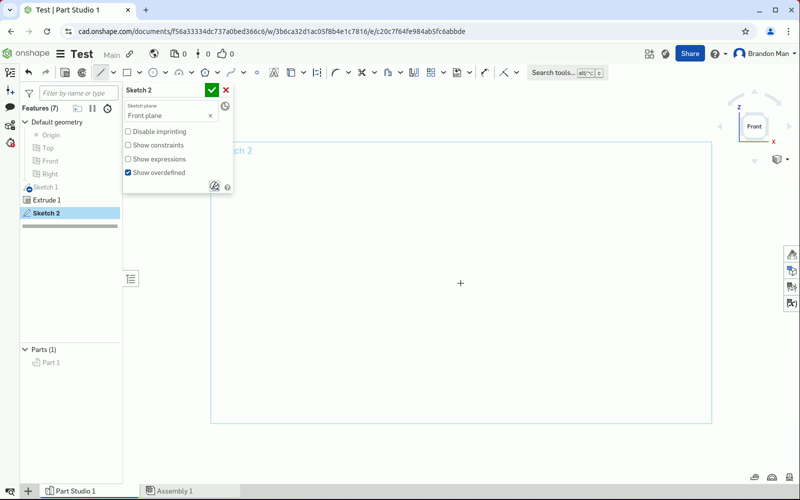
key_up(shift)
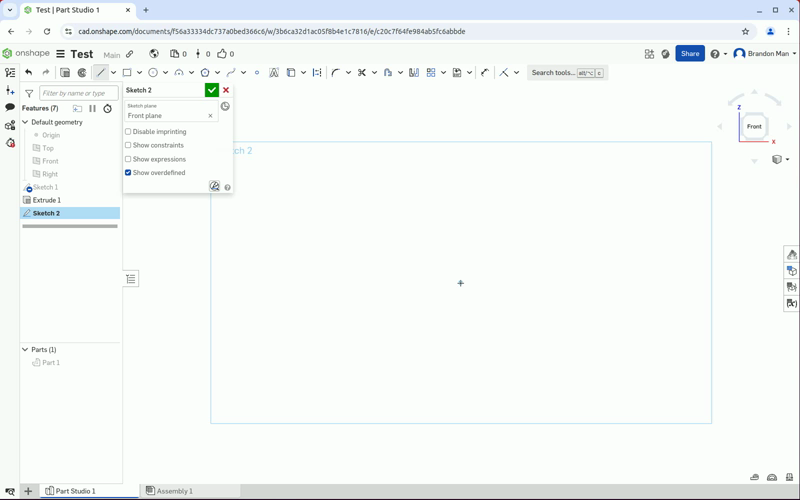
key_down(shift)
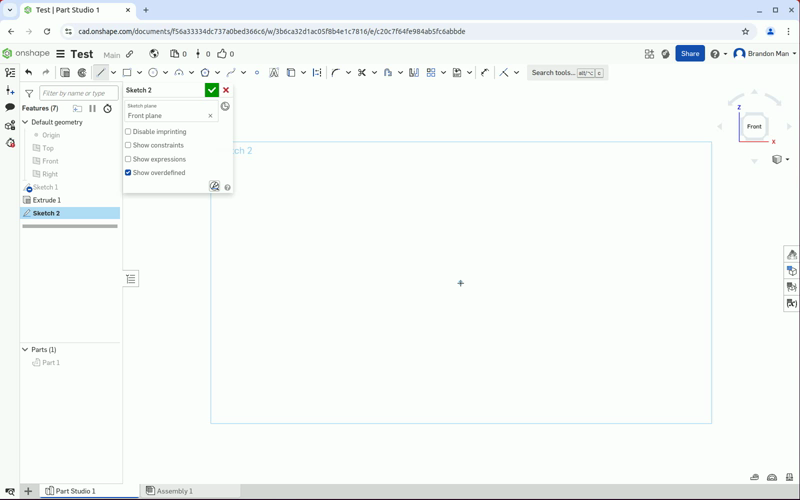
mouse_move(573, 282)
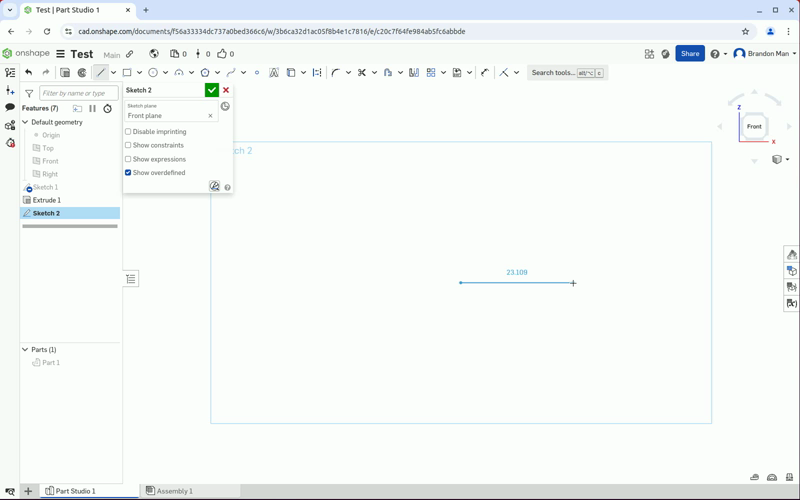
click(573, 282)
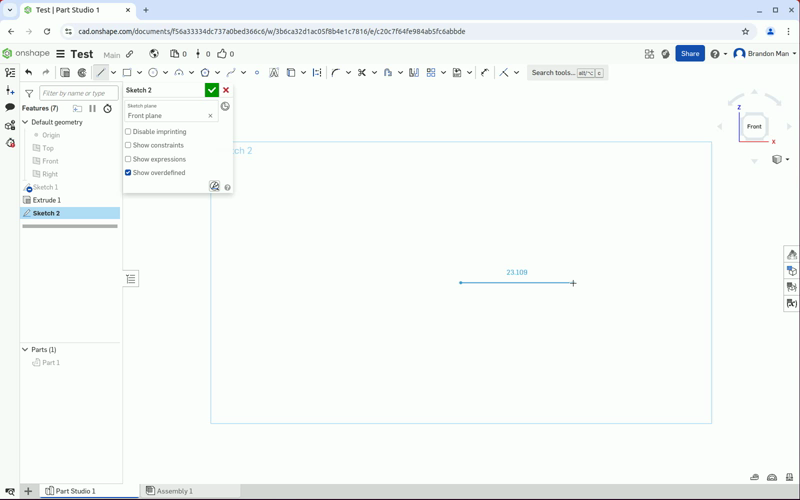
key_up(shift)
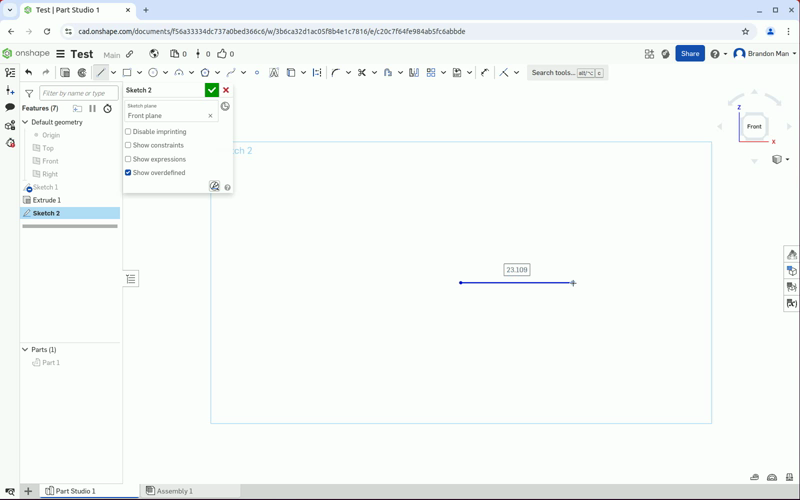
key_down(shift)
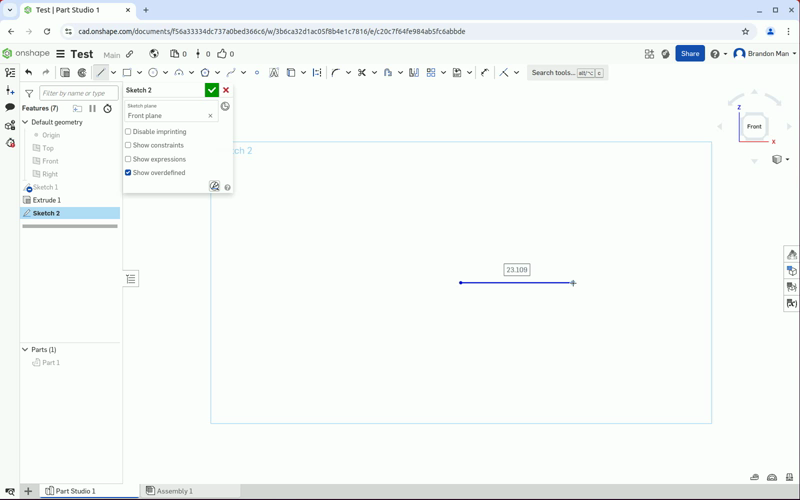
mouse_move(589, 282)
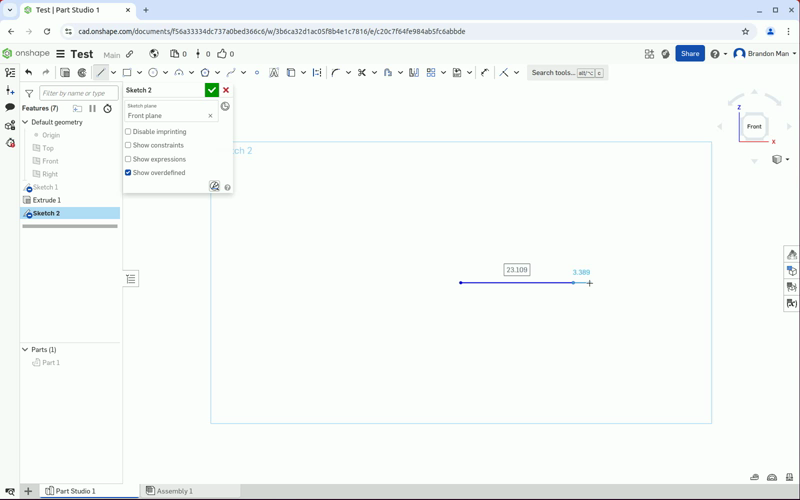
mouse_move(573, 264)
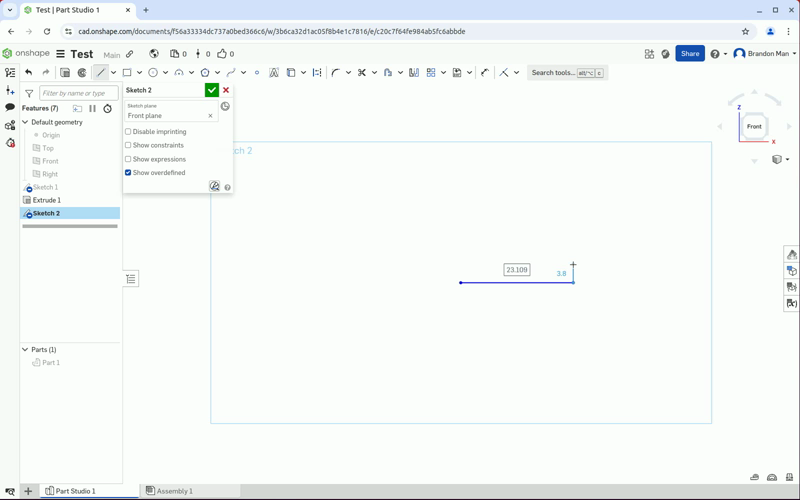
click(573, 264)
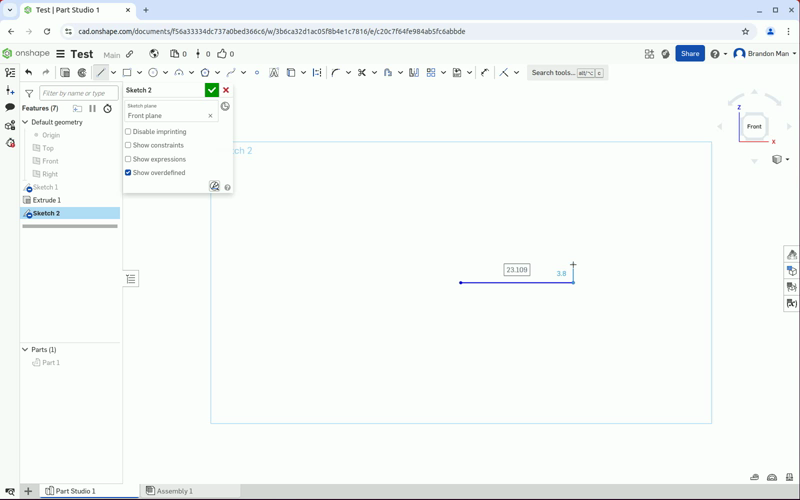
key_up(shift)
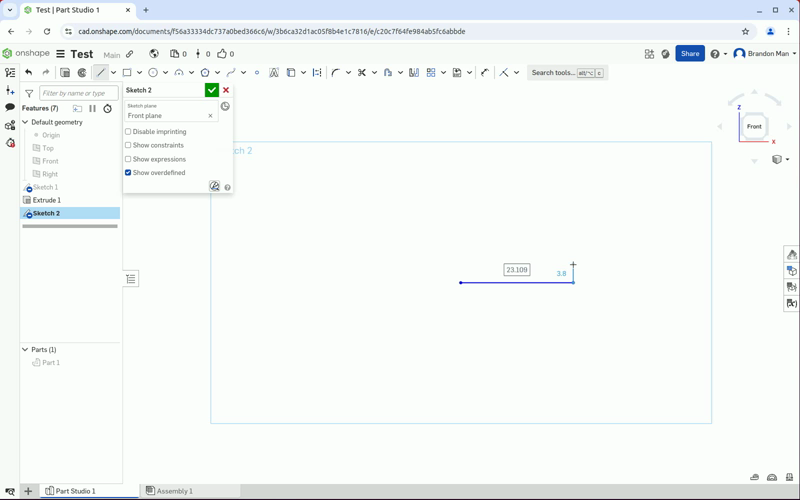
key_down(shift)
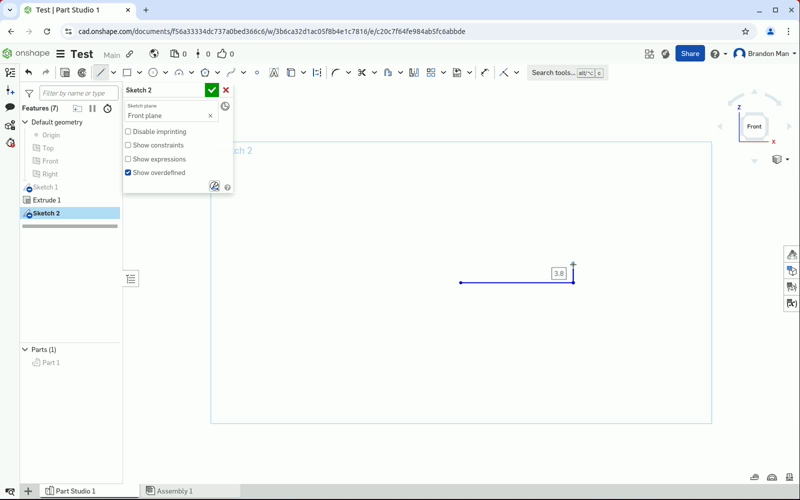
mouse_move(498, 264)
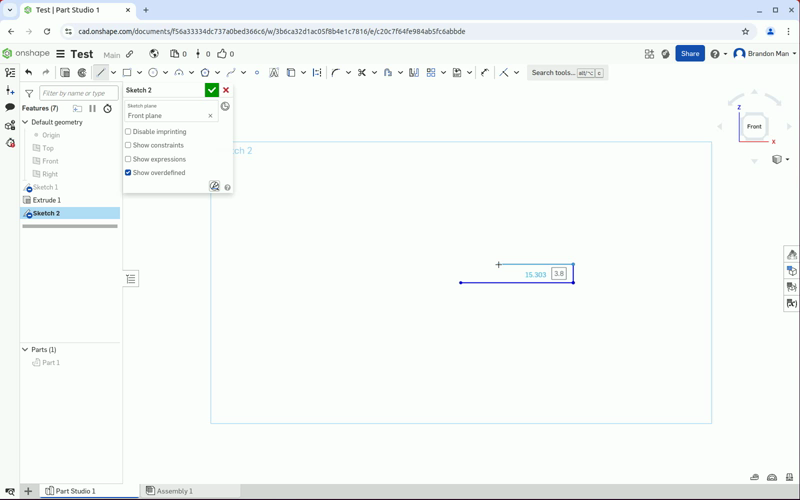
click(498, 264)
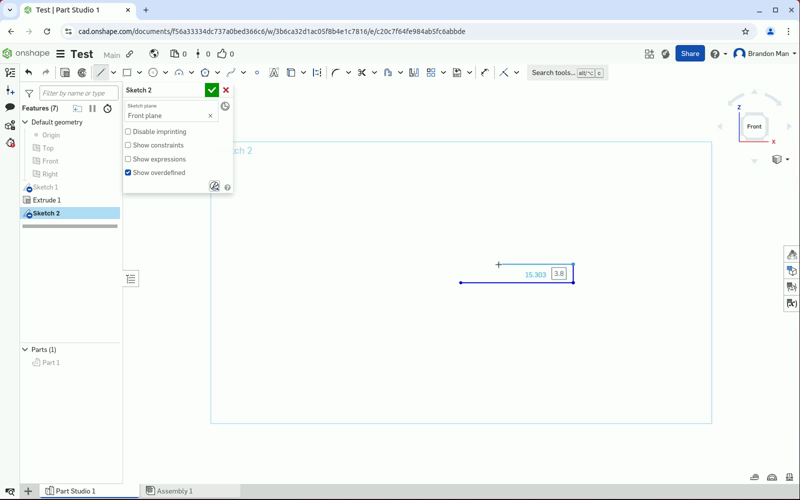
key_up(shift)
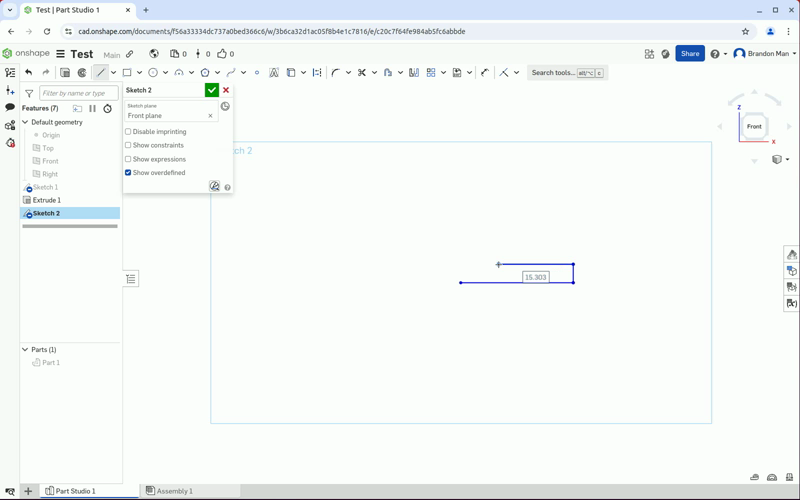
key_down(shift)
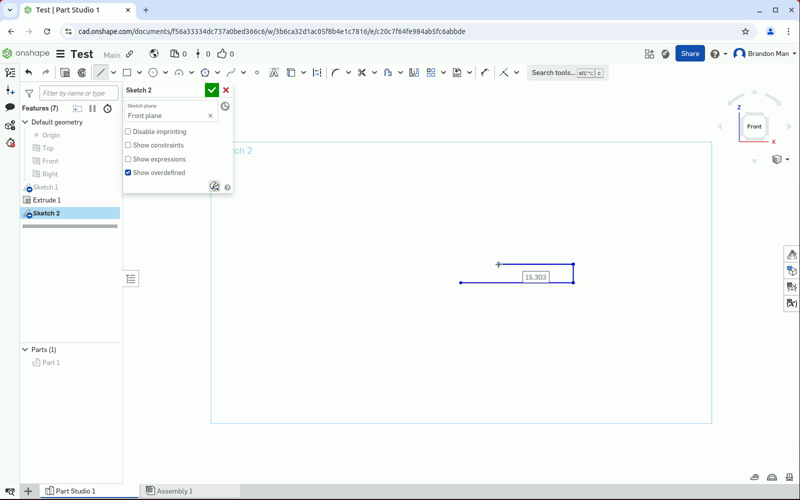
mouse_move(528, 264)
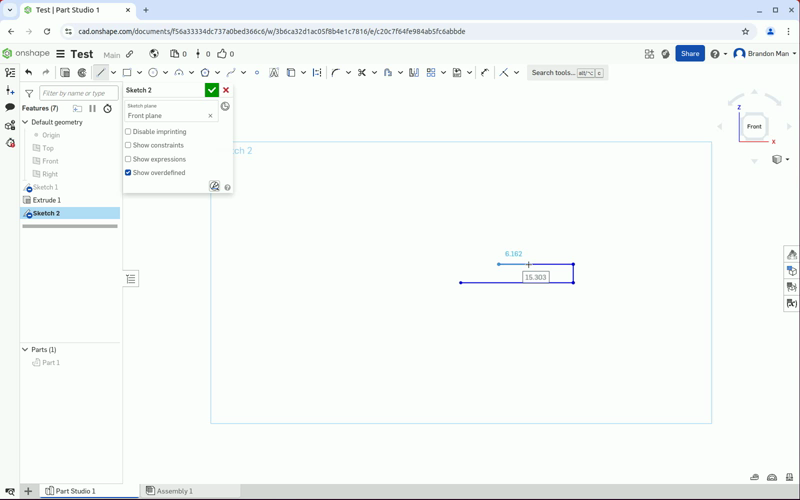
mouse_move(498, 226)
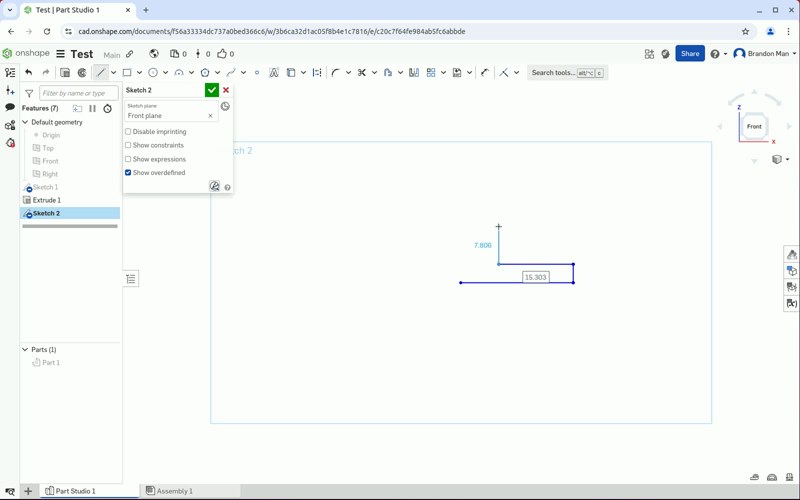
click(498, 226)
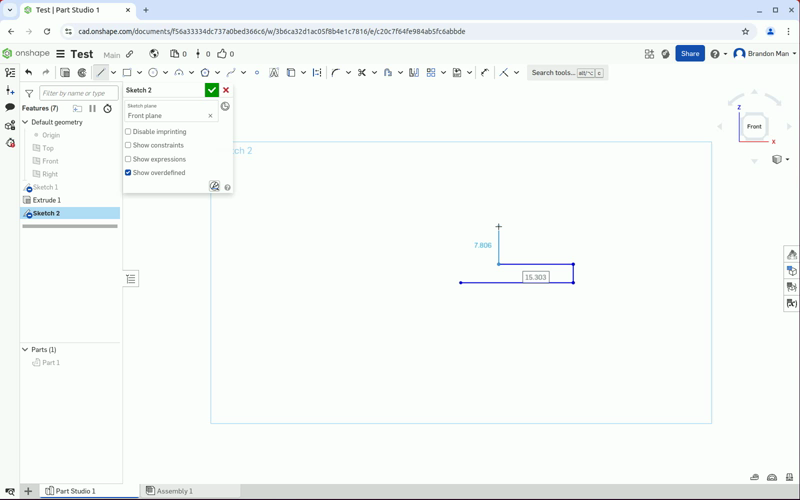
key_up(shift)
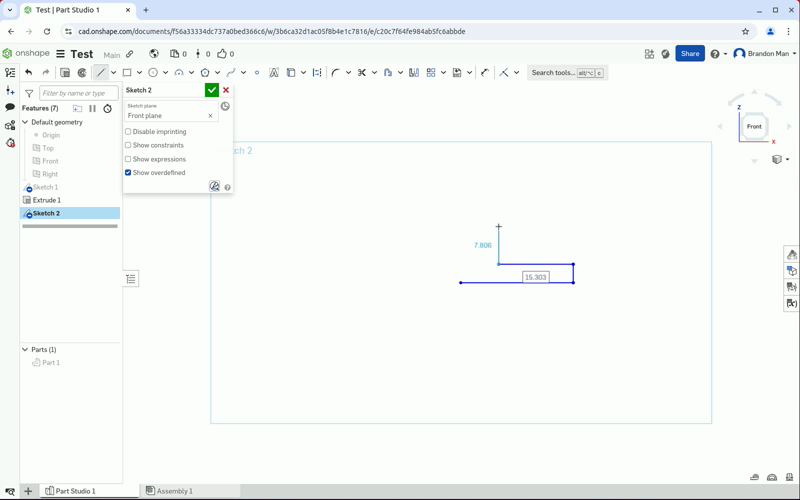
key_down(shift)
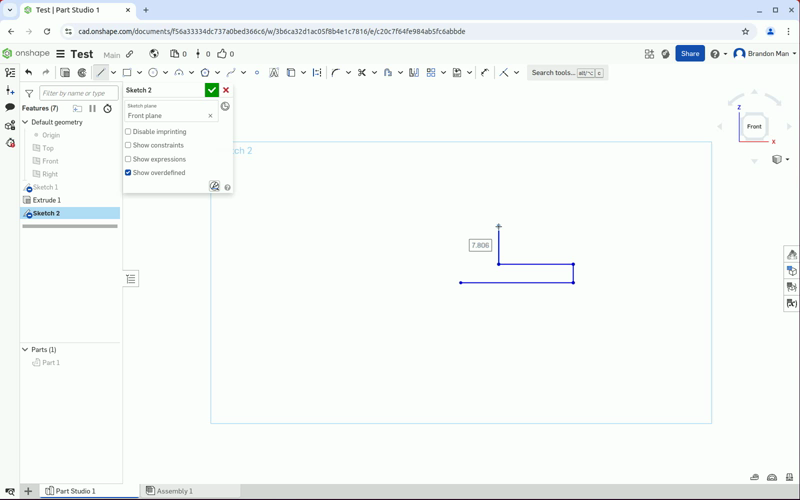
mouse_move(528, 226)
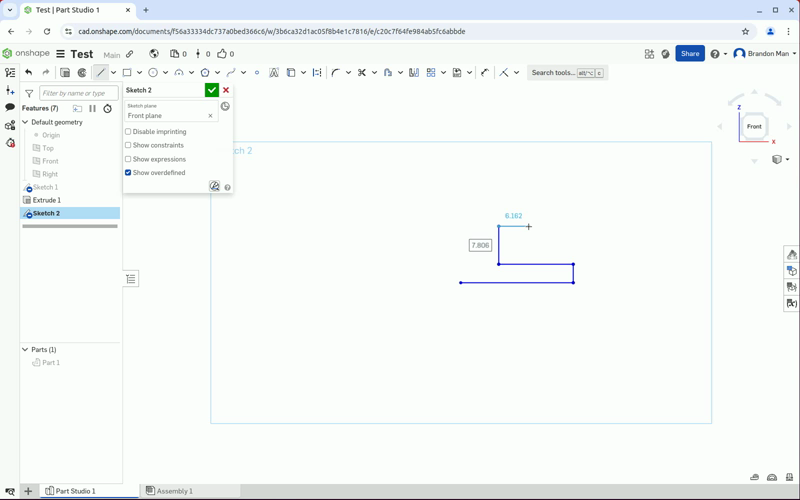
mouse_move(498, 208)
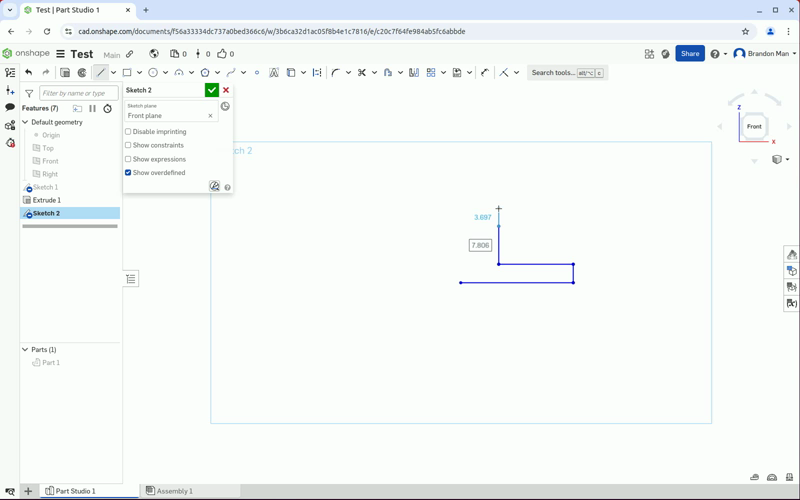
click(498, 208)
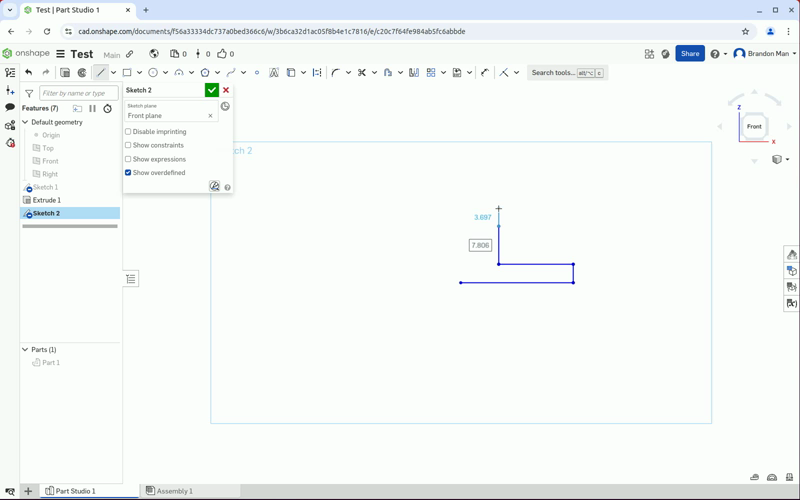
key_up(shift)
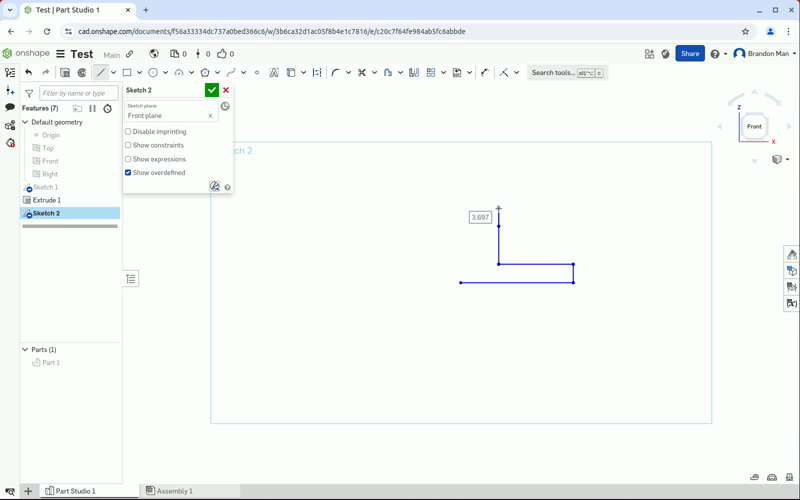
key_down(shift)
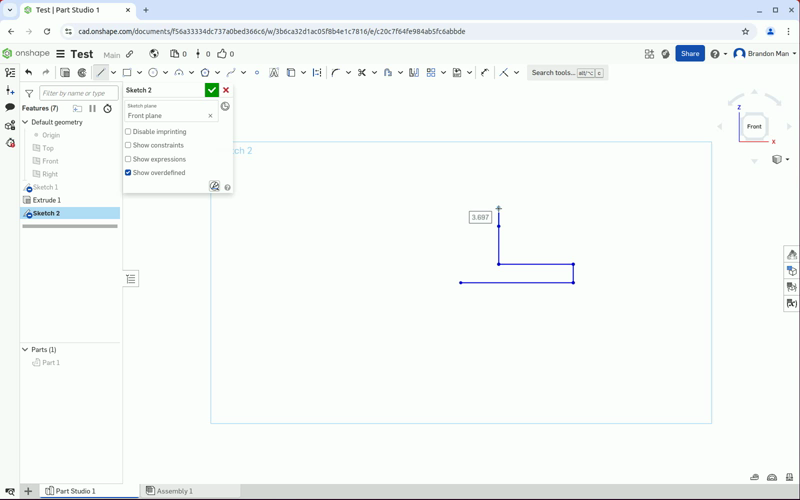
mouse_move(528, 208)
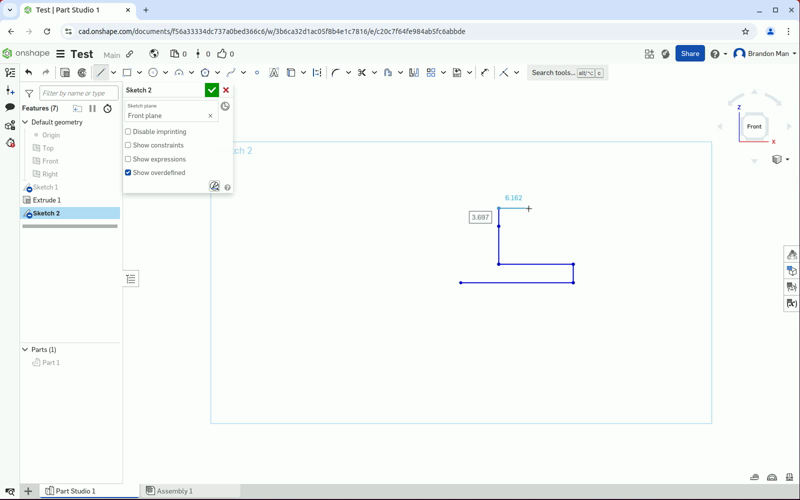
mouse_move(460, 208)
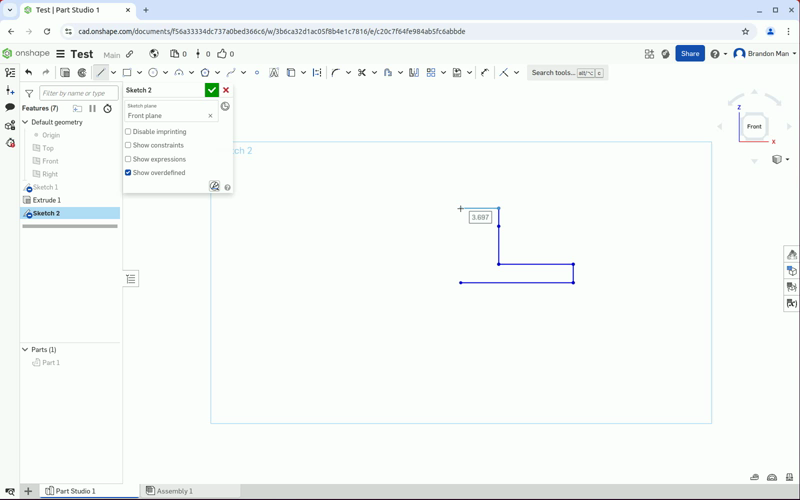
click(460, 208)
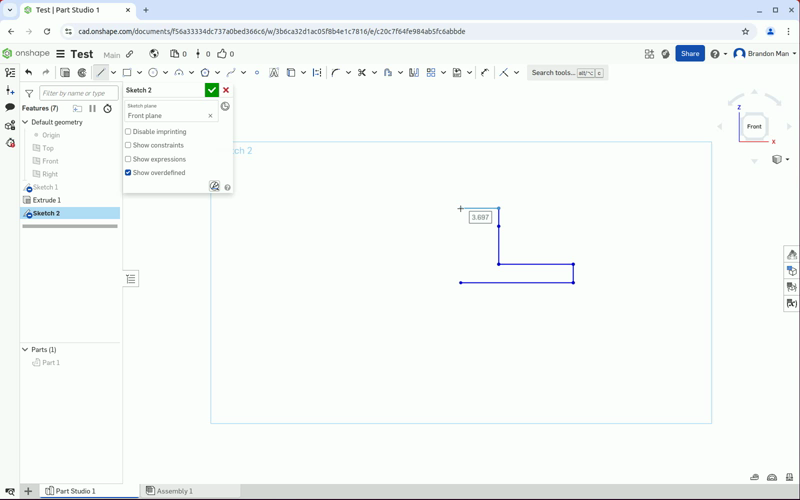
key_up(shift)
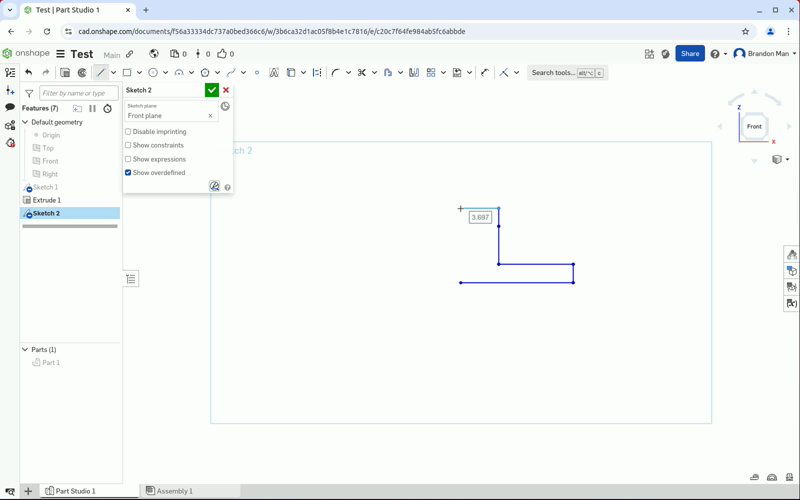
key_down(shift)
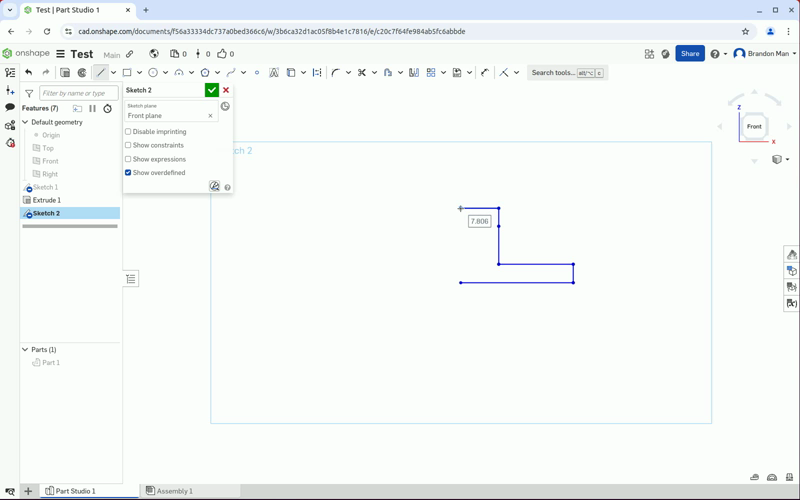
mouse_move(460, 282)
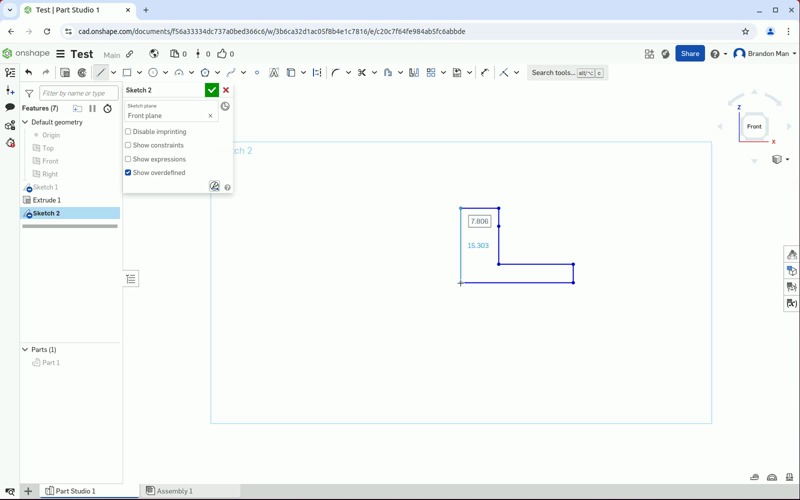
key_up(shift)
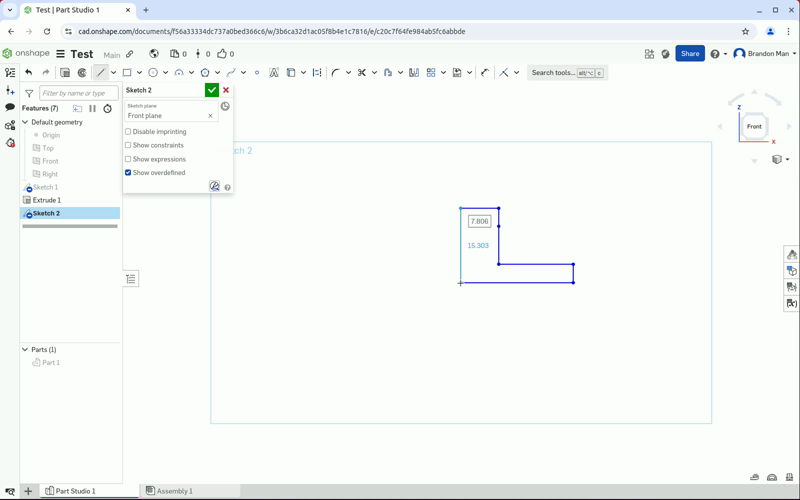
click(460, 282)
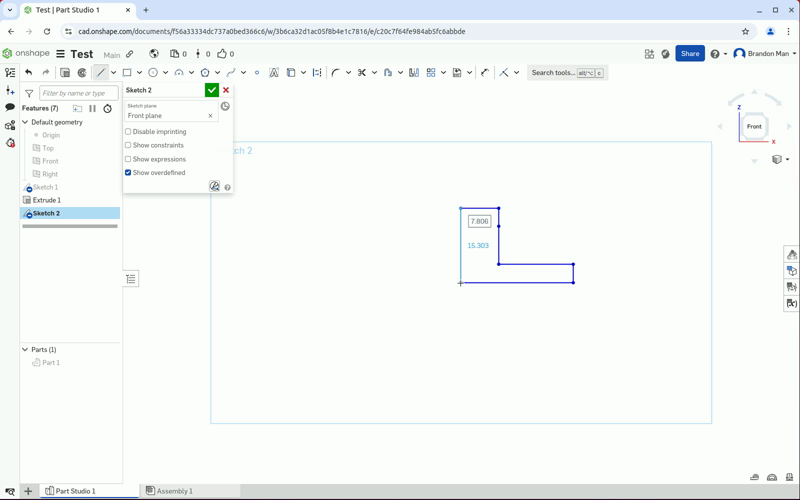
key(esc)
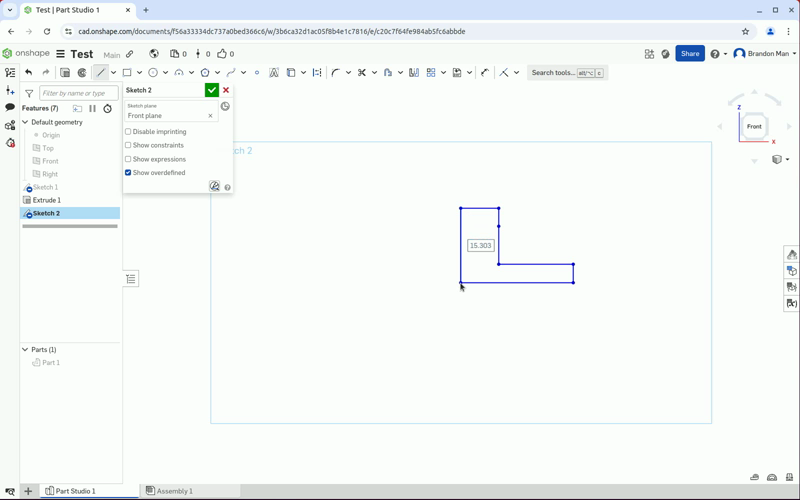
mouse_move(496, 273)
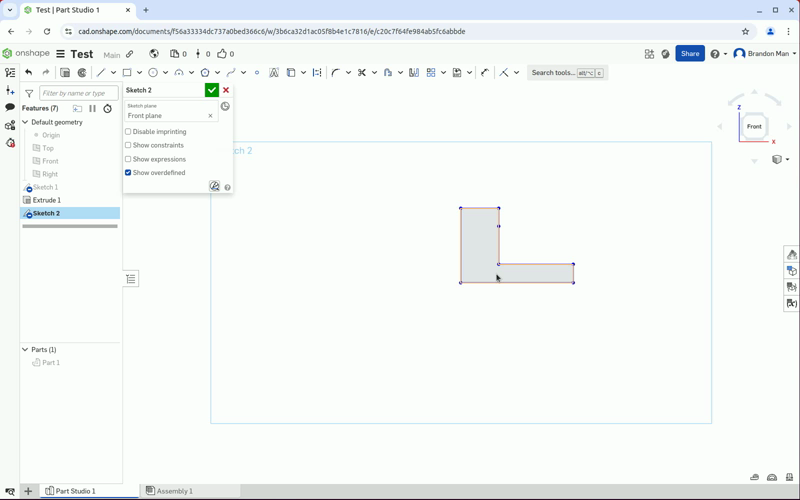
click(496, 273)
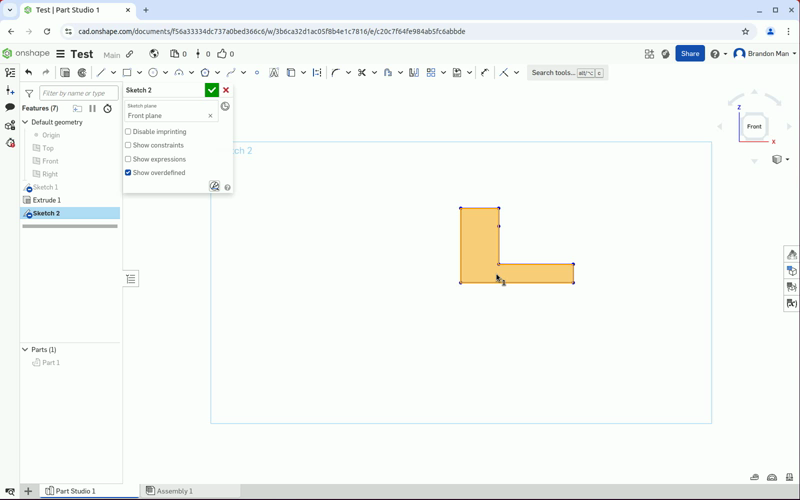
mouse_move(73, 352)
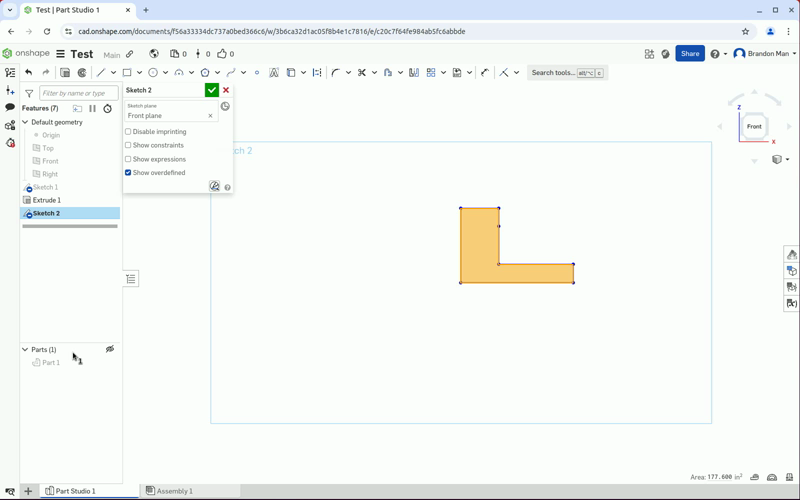
key(shift+y)
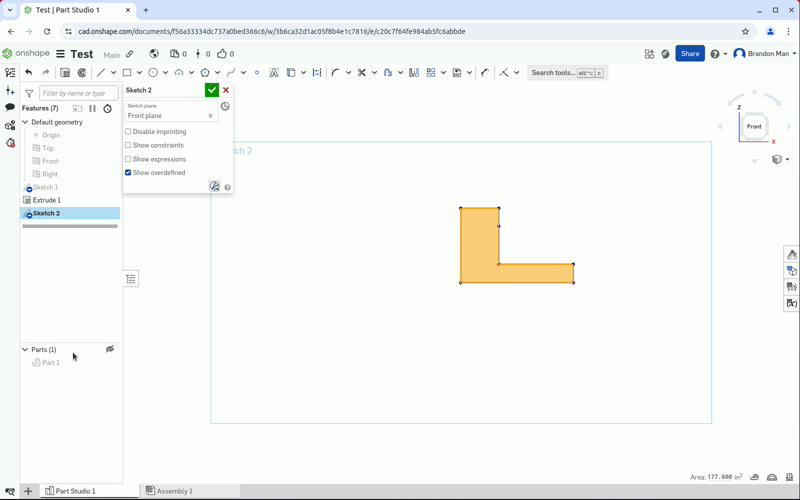
key(shift+e)
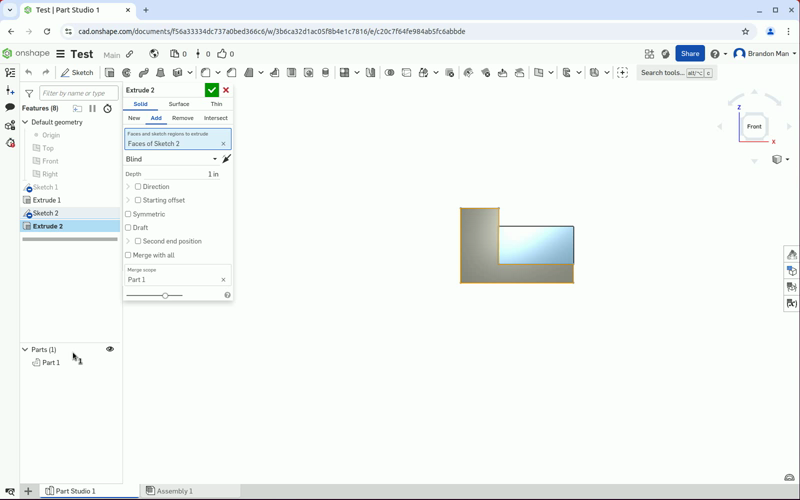
mouse_move(143, 106)
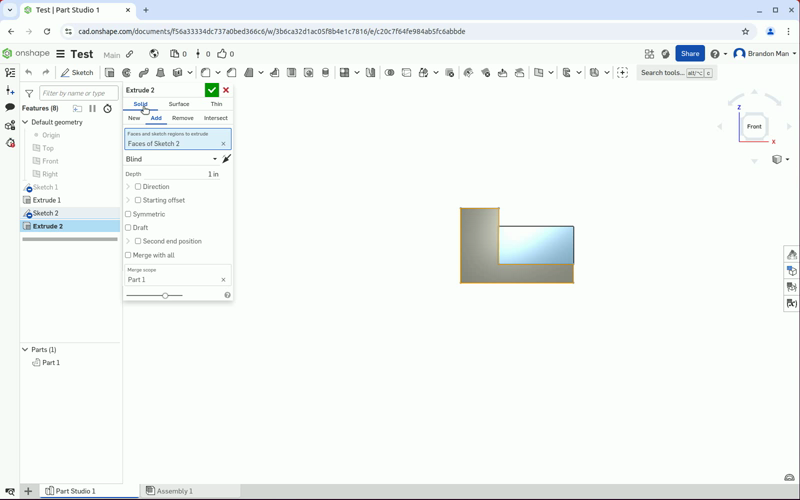
click(143, 106)
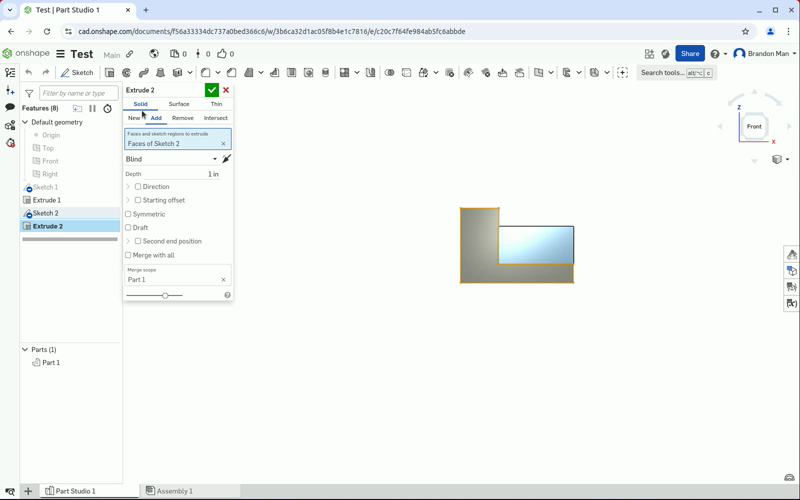
mouse_move(137, 120)
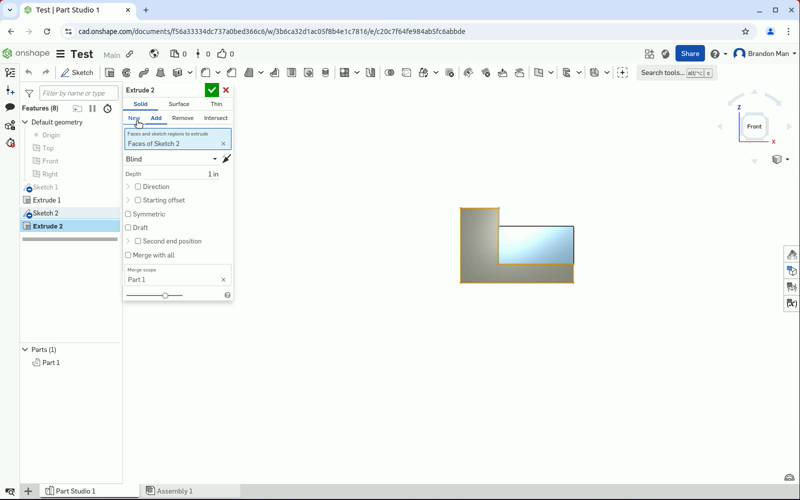
click(137, 120)
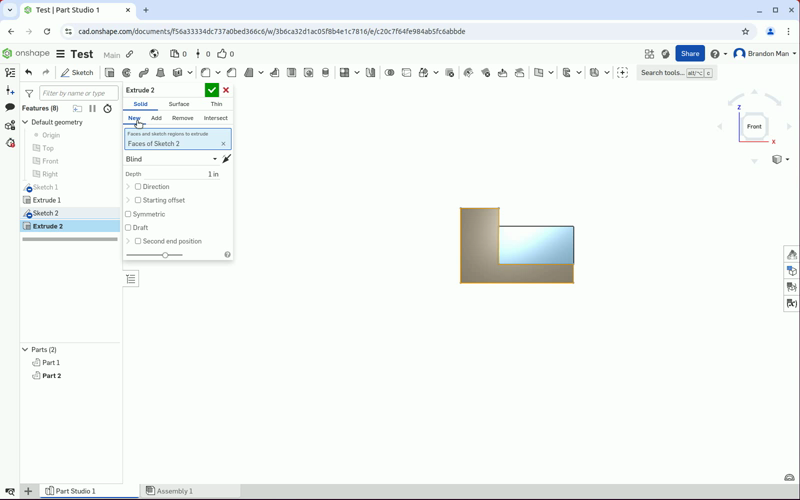
key(tab, 4)
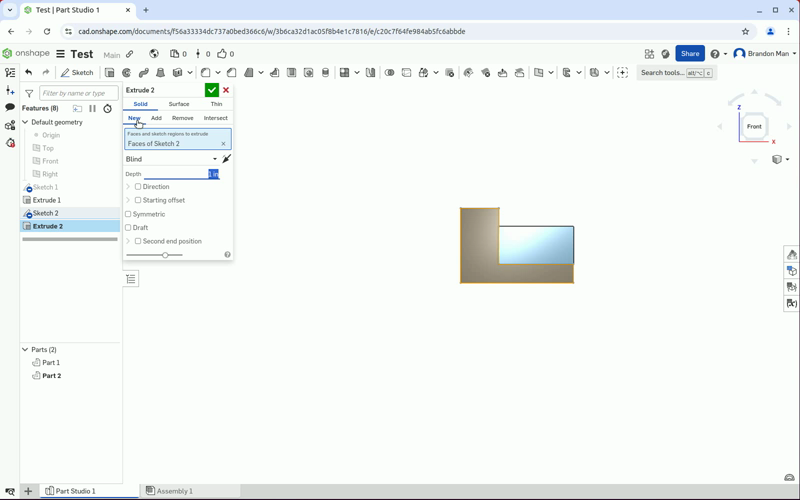
text(15.405)
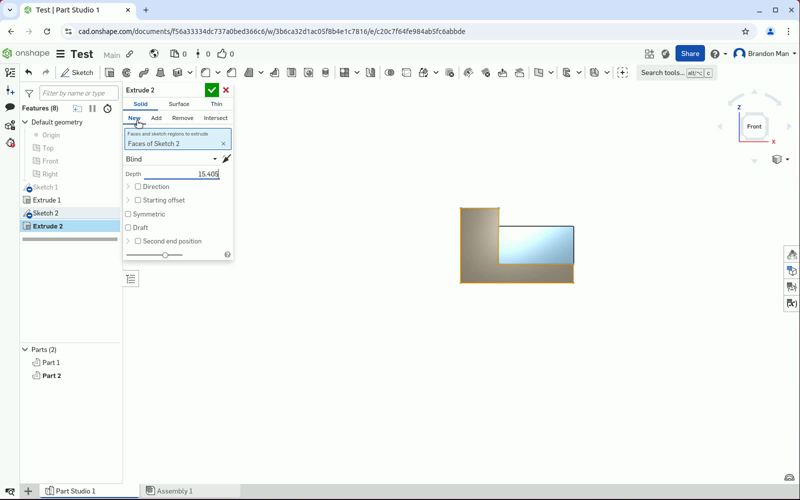
key(enter)
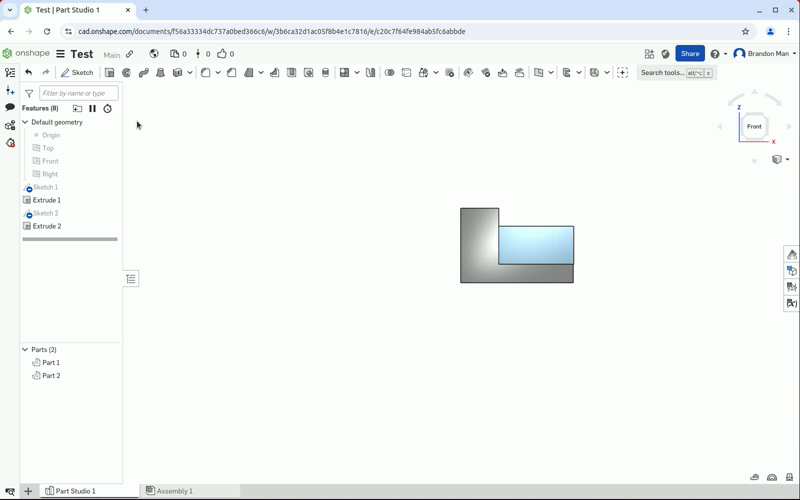
key(shift+h)
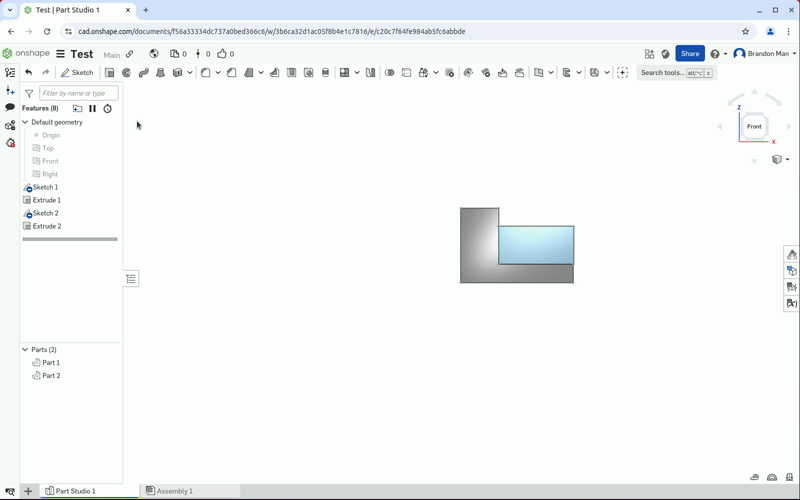
key(shift+h)
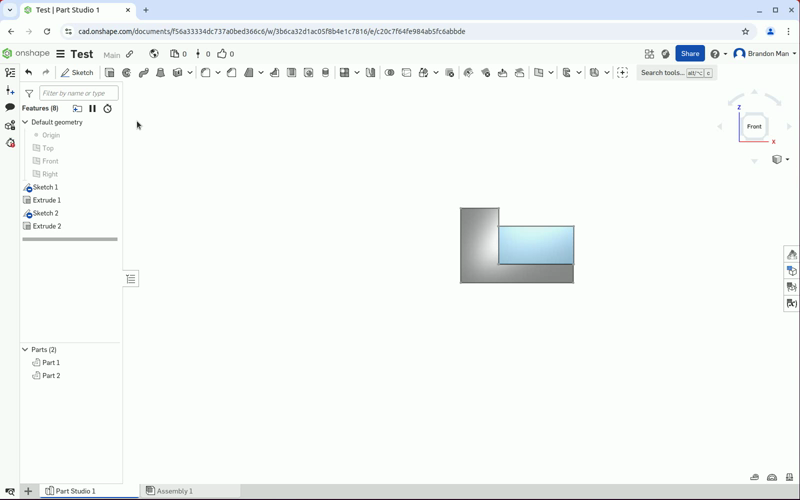
key(shift+7)
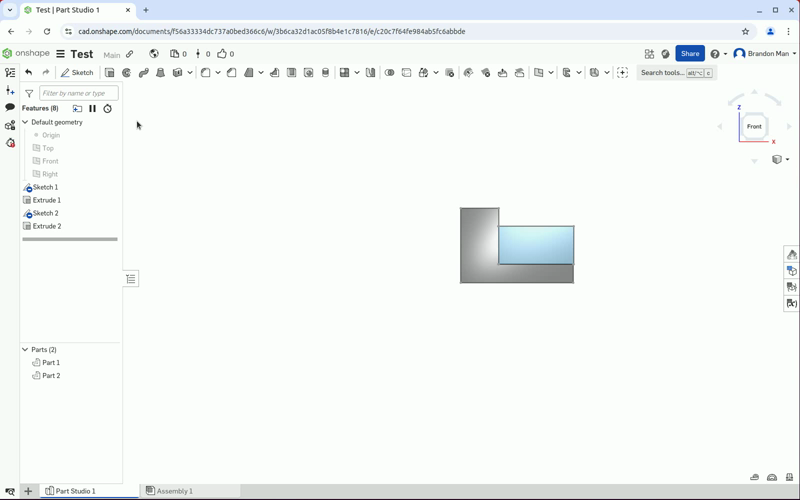
key(left, 2)
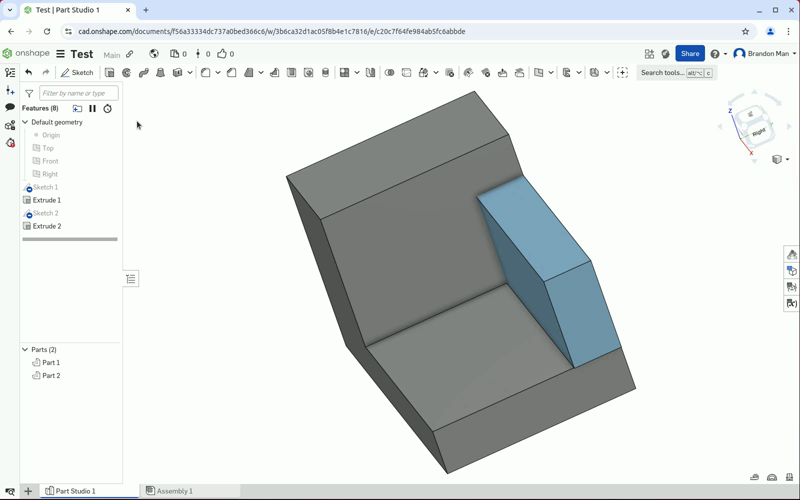
key(down, 2)
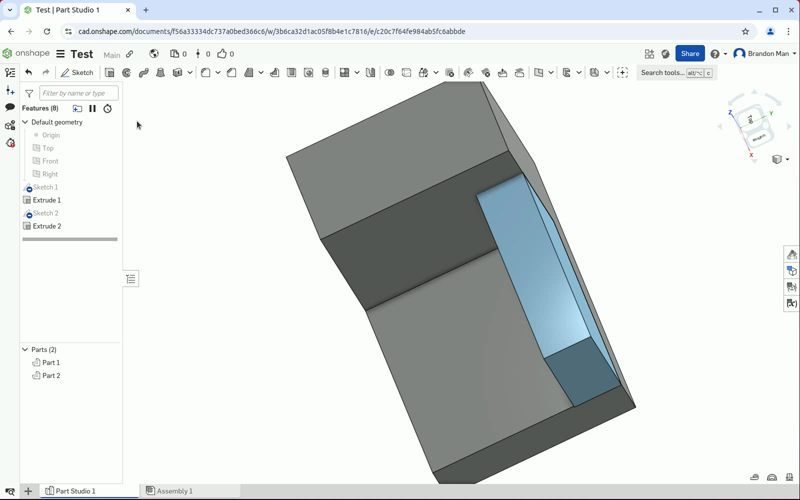
key(up, 2)
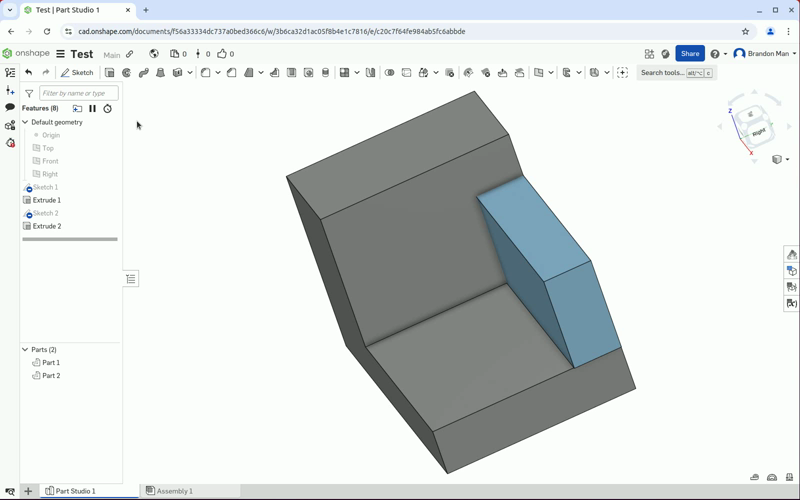
key(right, 2)
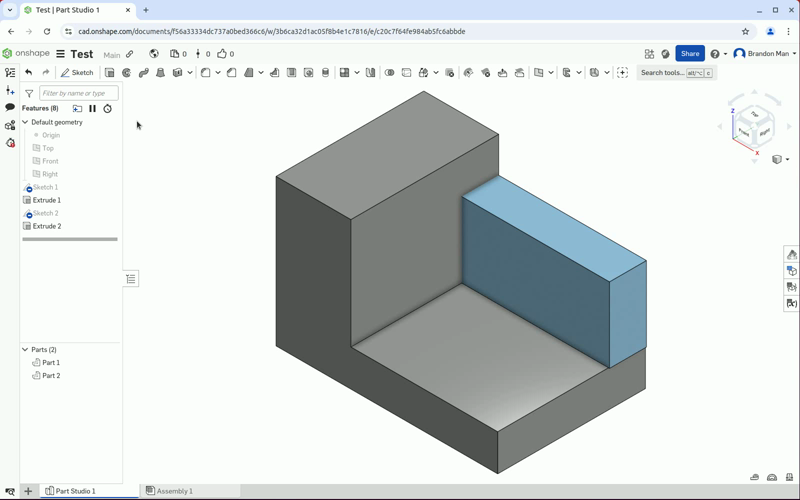
mouse_move(73, 189)
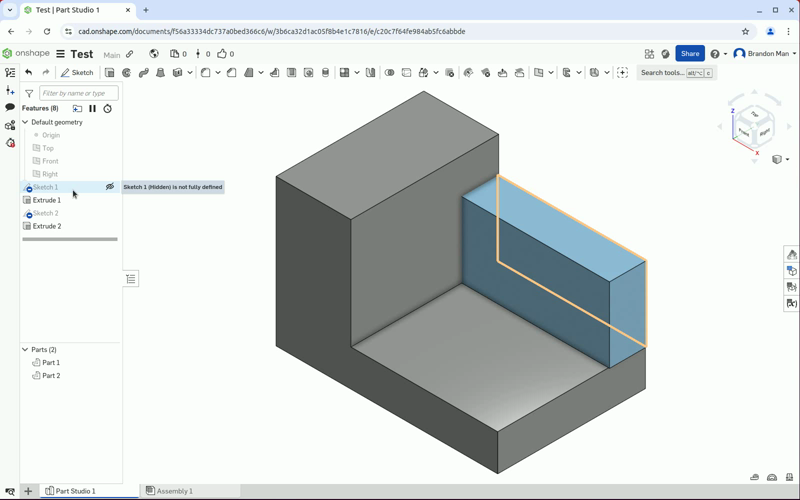
click(73, 189)